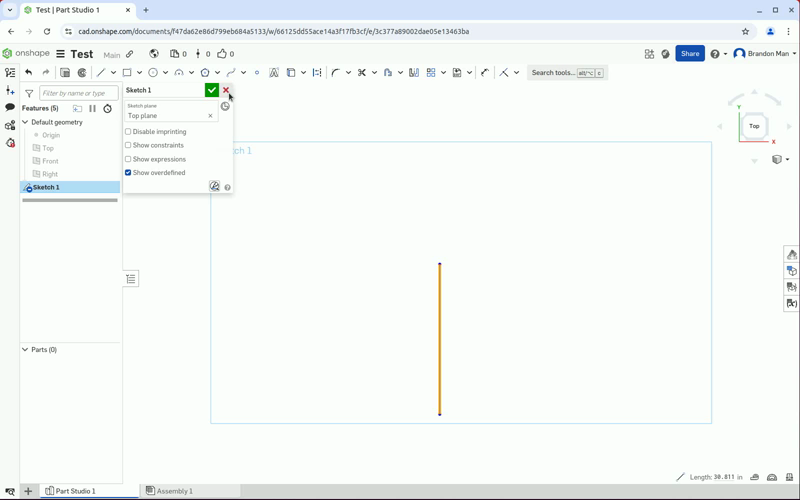
key(shift+h)
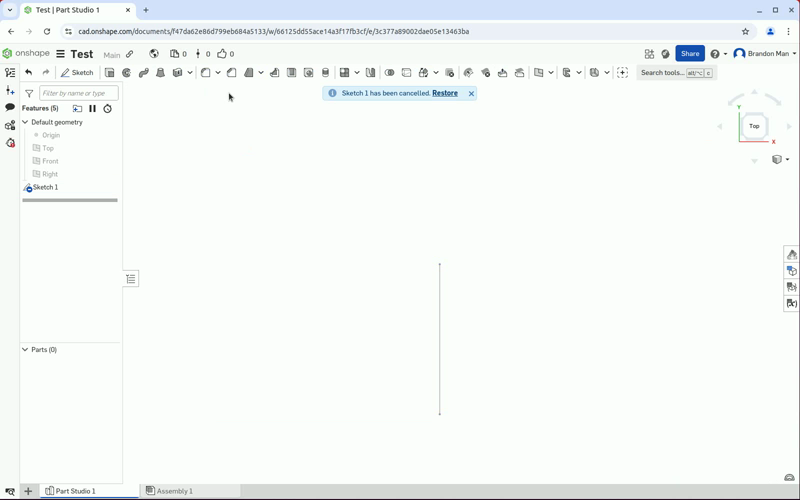
key(shift+s)
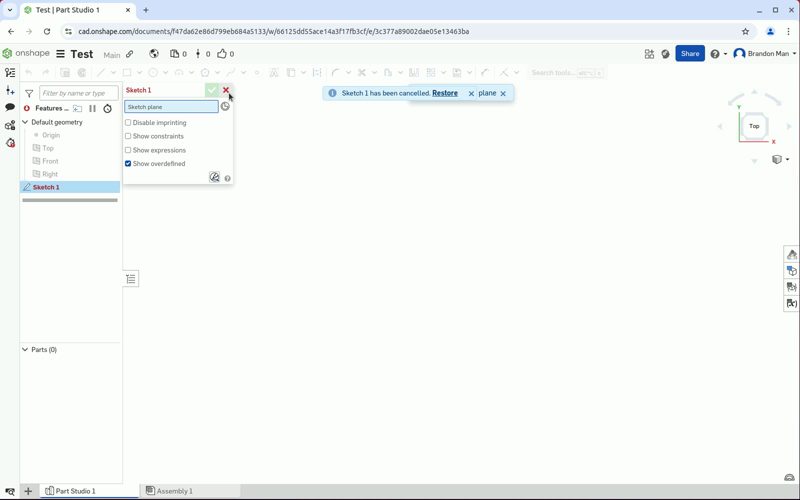
mouse_move(73, 150)
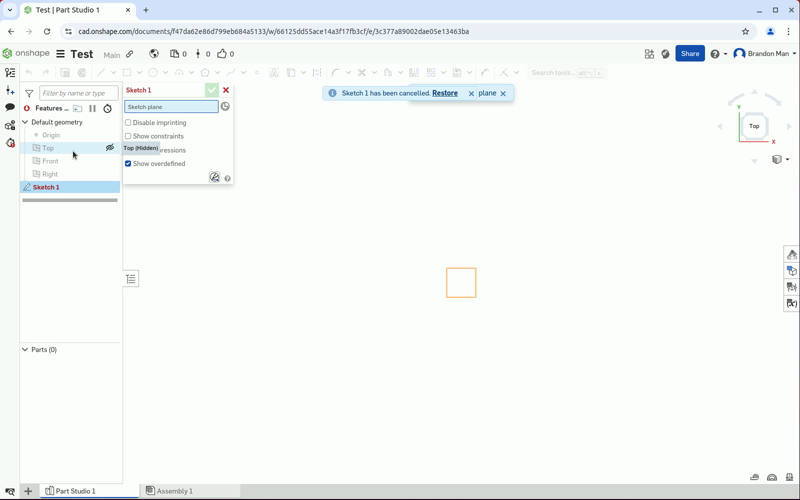
click(73, 150)
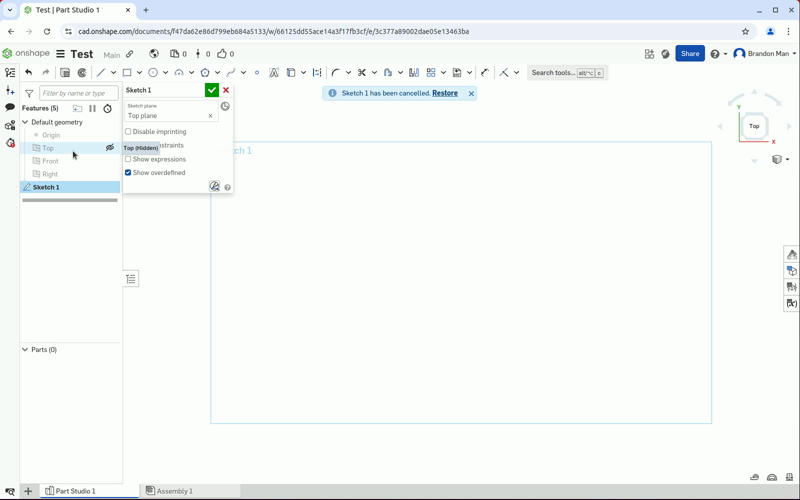
mouse_move(73, 352)
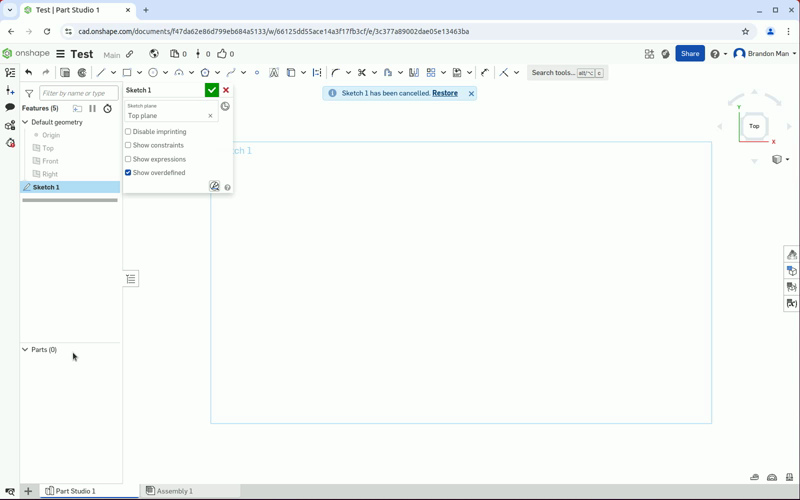
key(y)
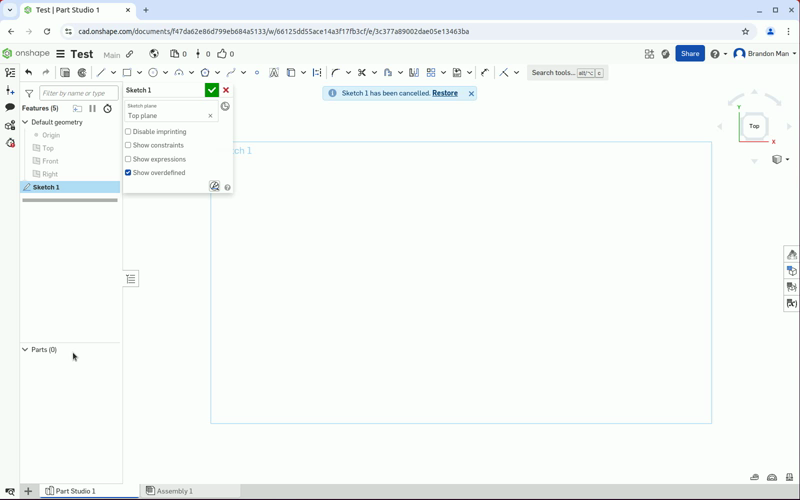
key(l)
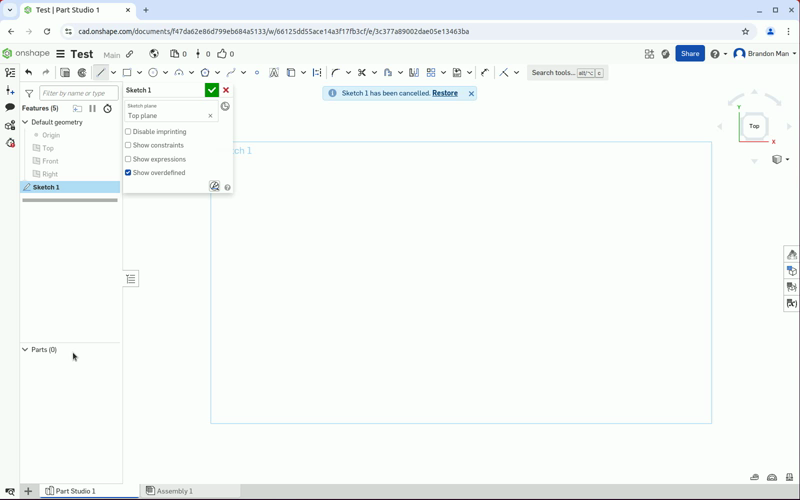
key_down(shift)
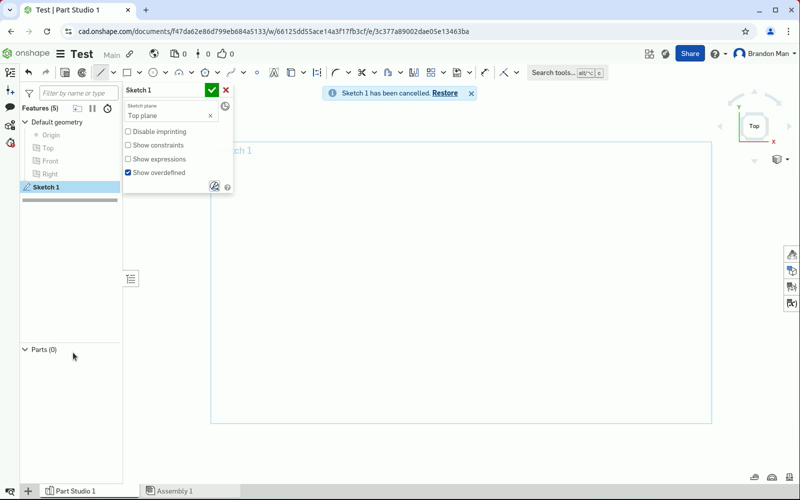
mouse_move(447, 295)
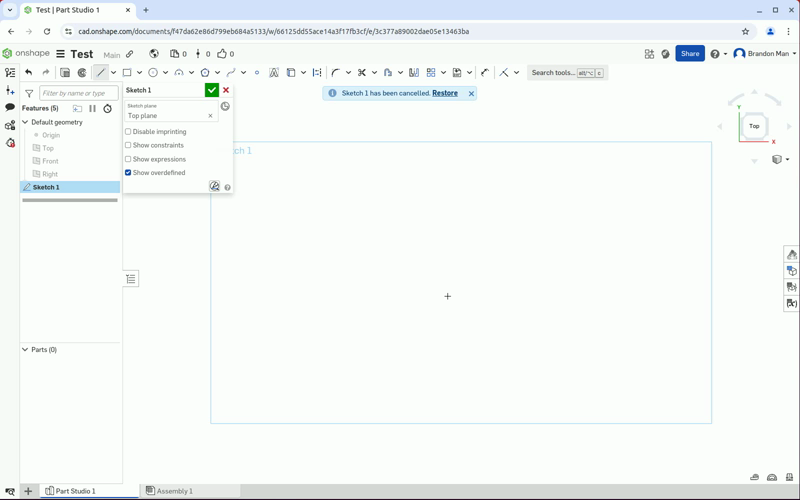
click(447, 295)
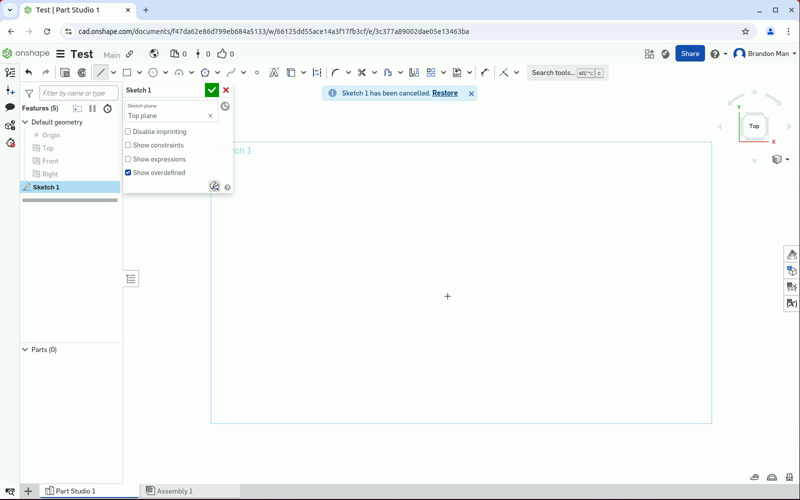
key_up(shift)
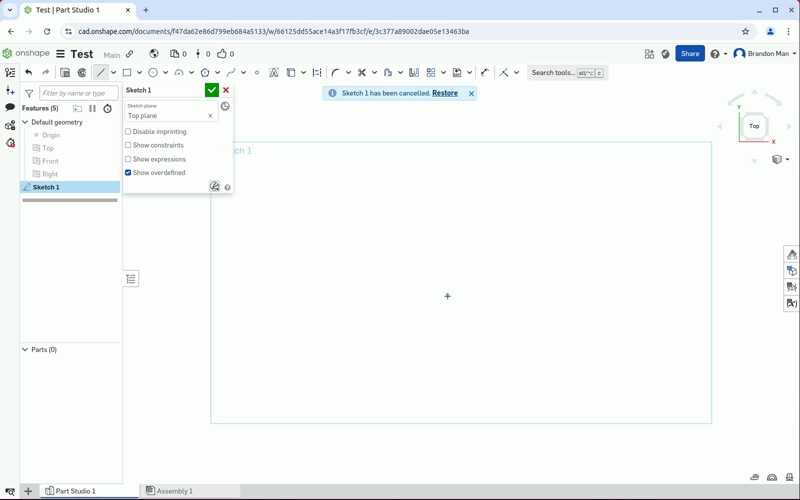
key_down(shift)
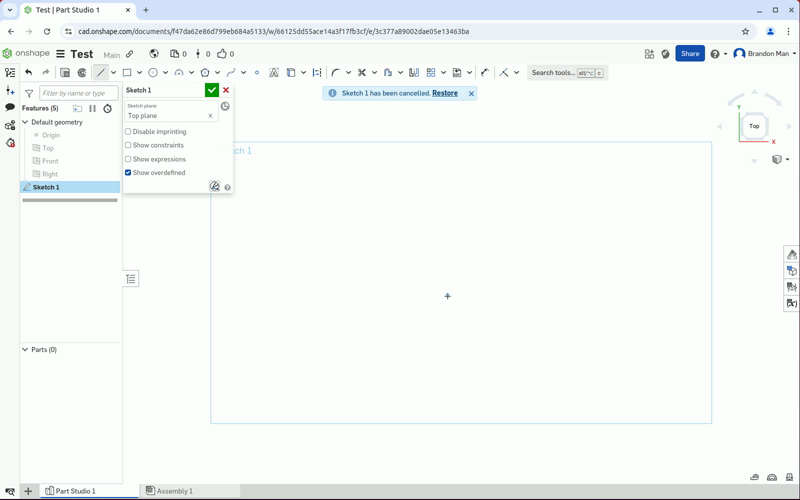
mouse_move(477, 295)
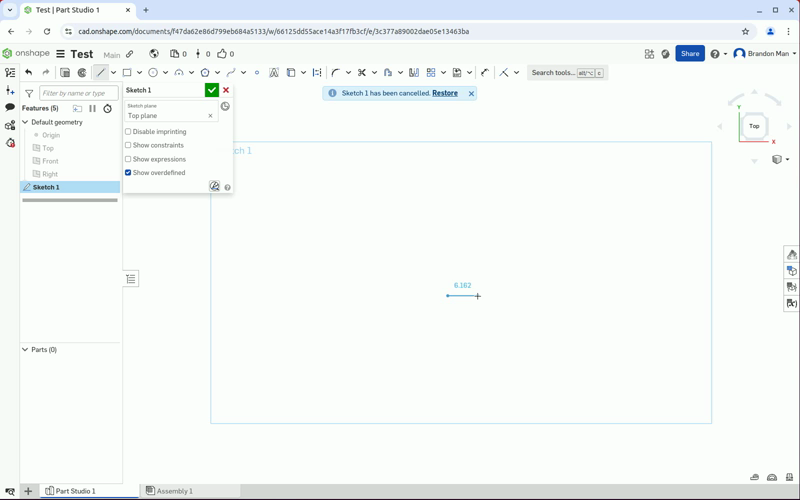
mouse_move(475, 295)
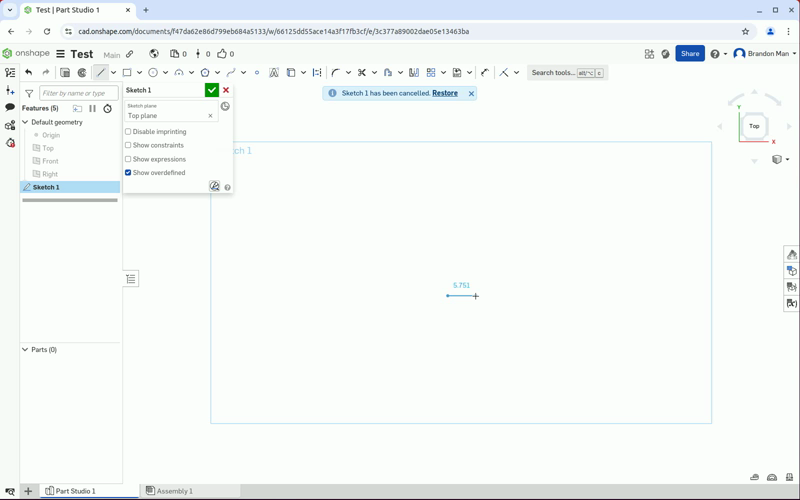
click(475, 295)
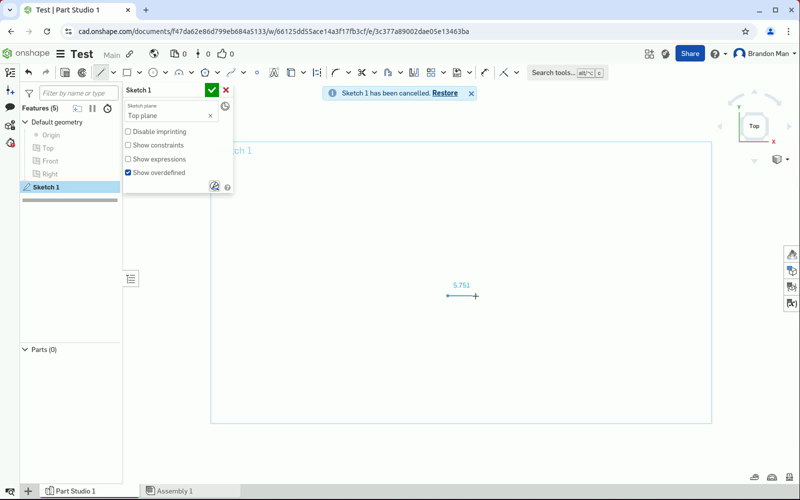
key_up(shift)
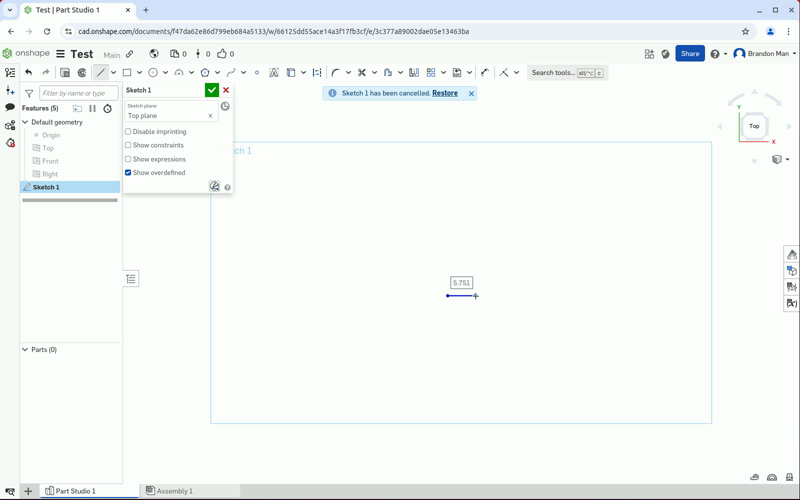
key_down(shift)
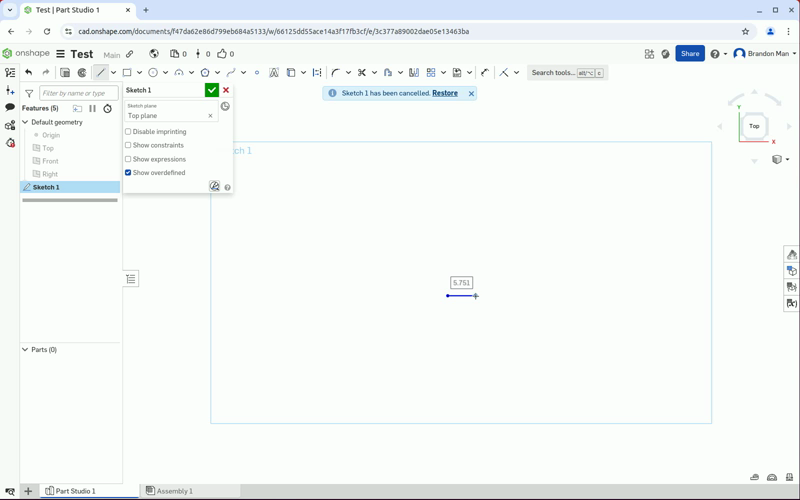
mouse_move(505, 295)
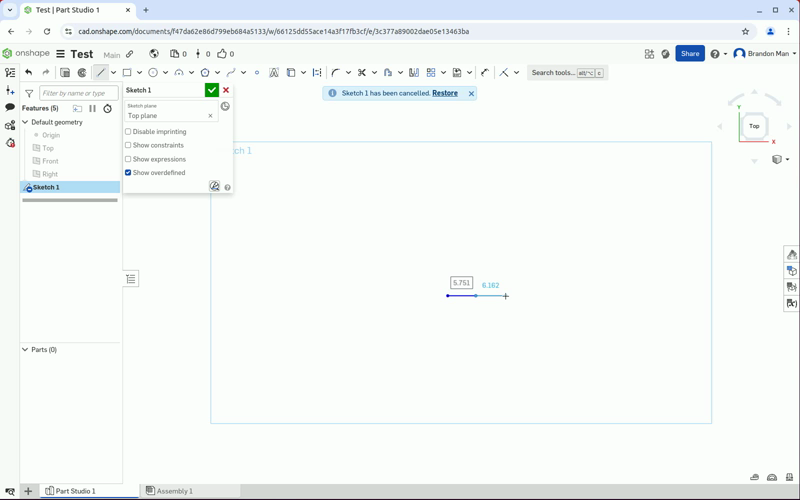
mouse_move(475, 267)
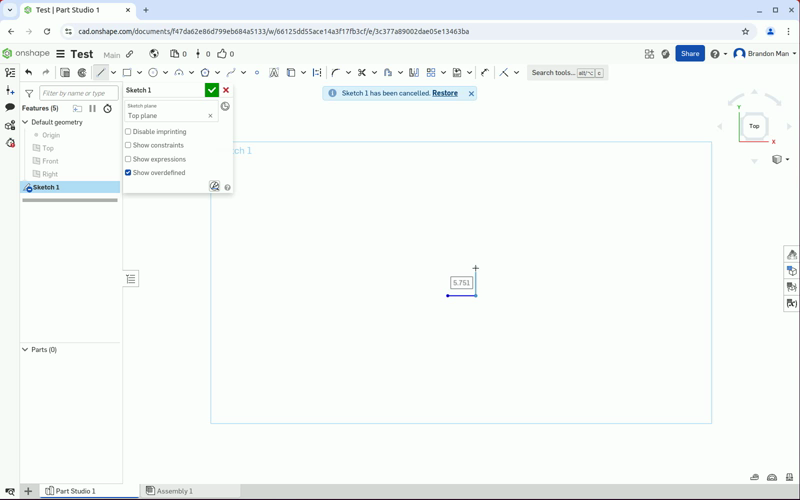
click(475, 267)
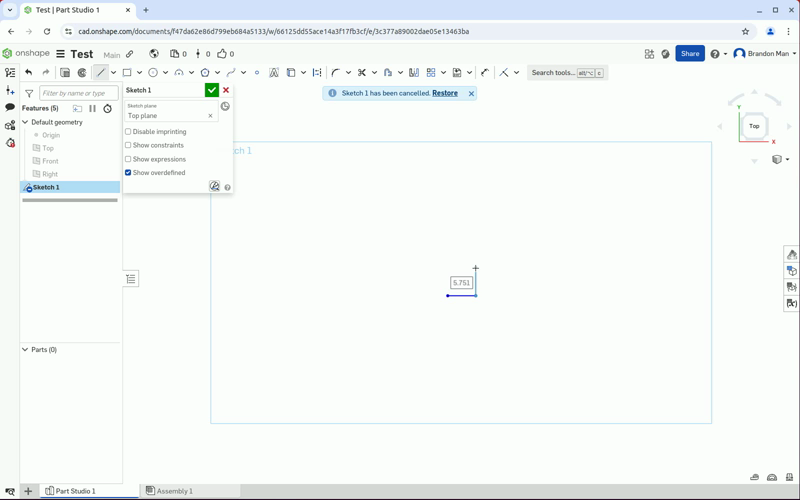
key_up(shift)
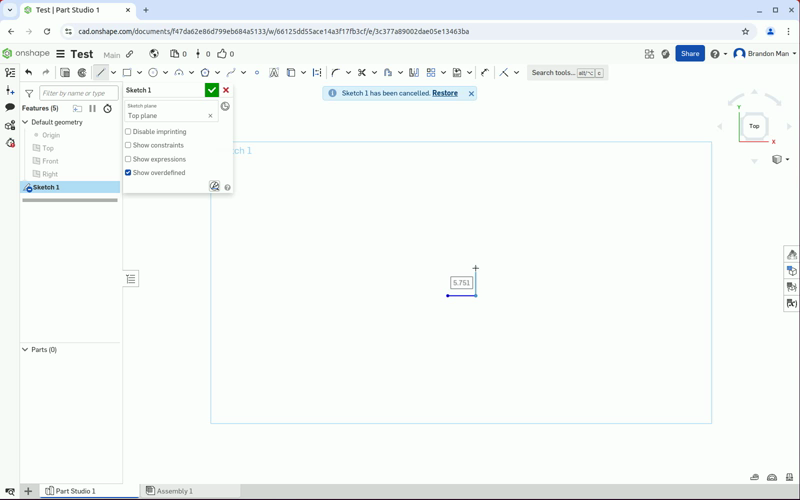
key_down(shift)
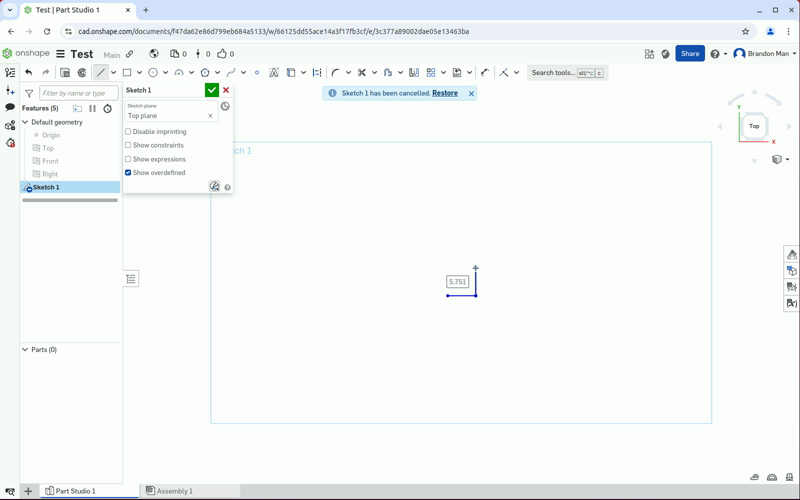
mouse_move(505, 267)
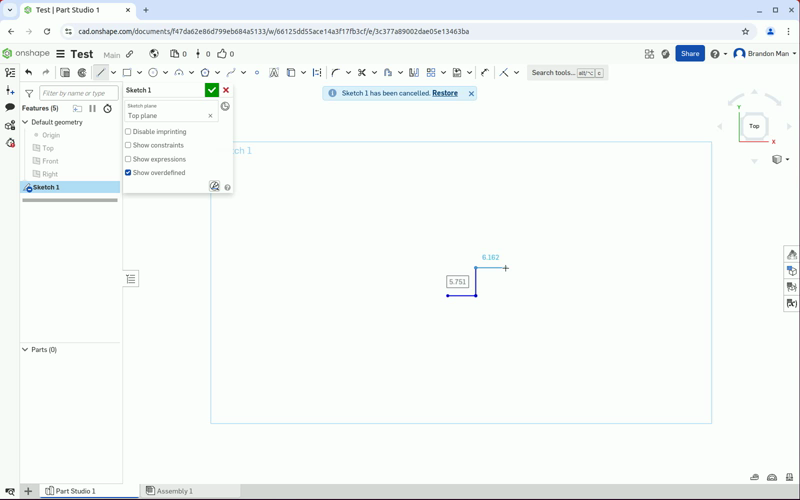
mouse_move(447, 267)
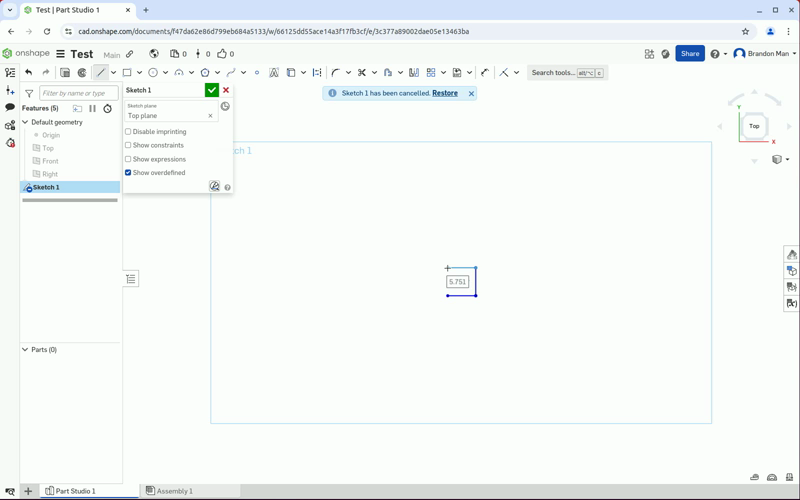
click(447, 267)
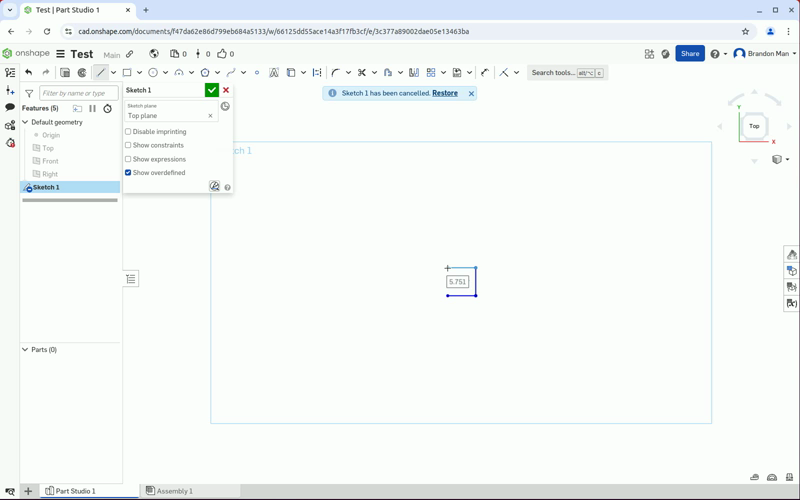
key_up(shift)
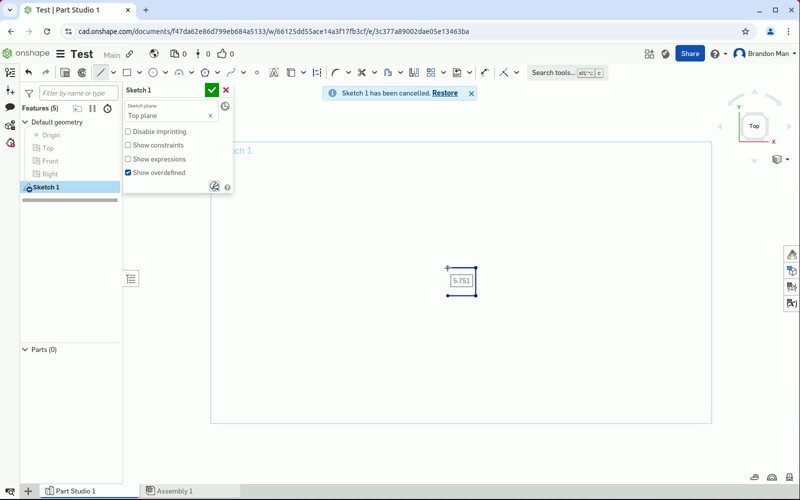
mouse_move(477, 267)
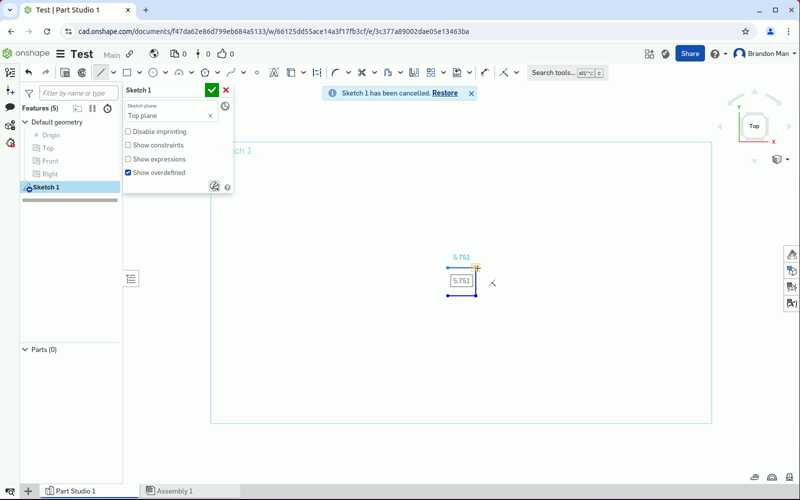
key_down(shift)
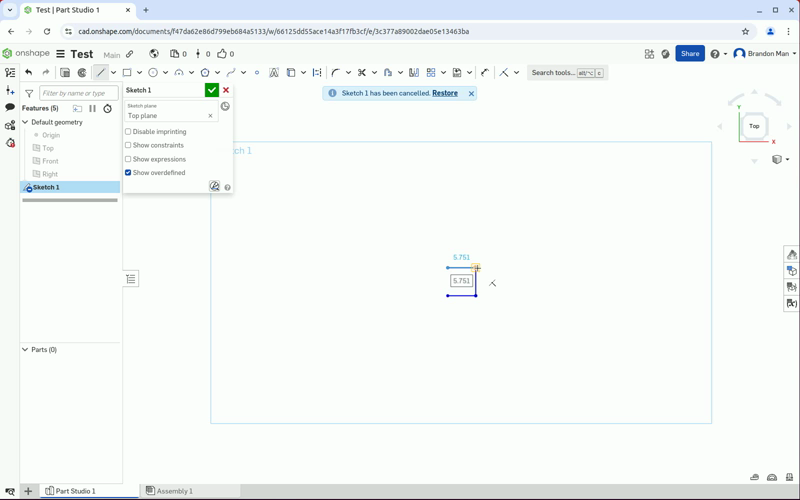
mouse_move(447, 295)
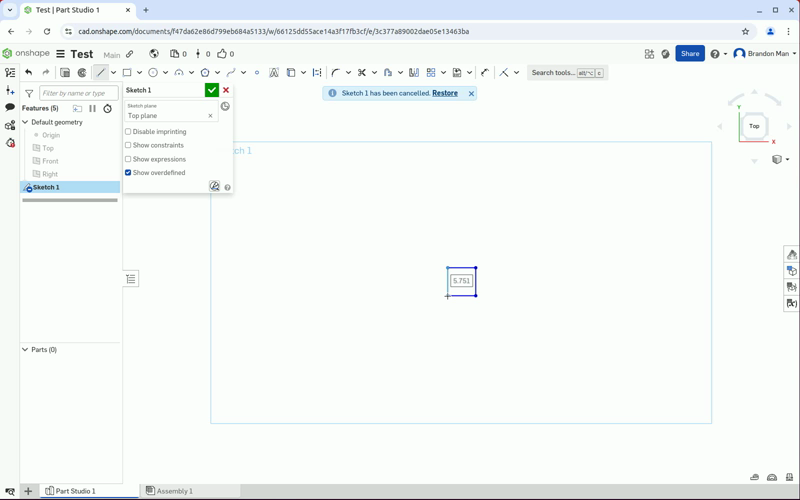
key_up(shift)
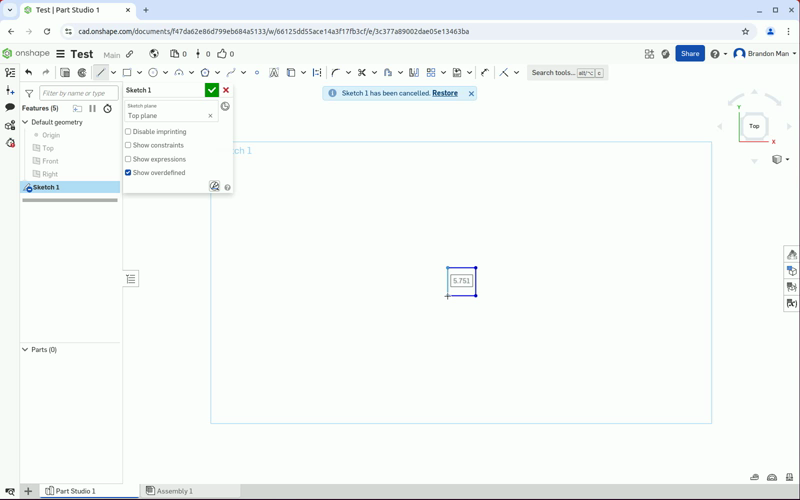
click(447, 295)
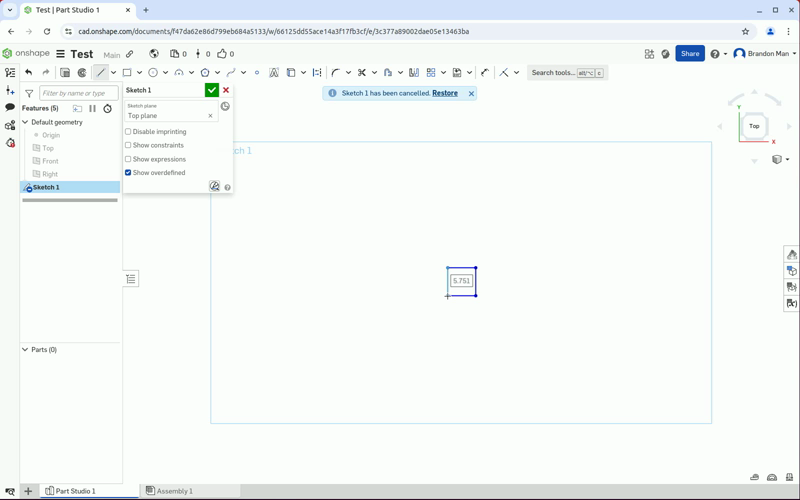
key(esc)
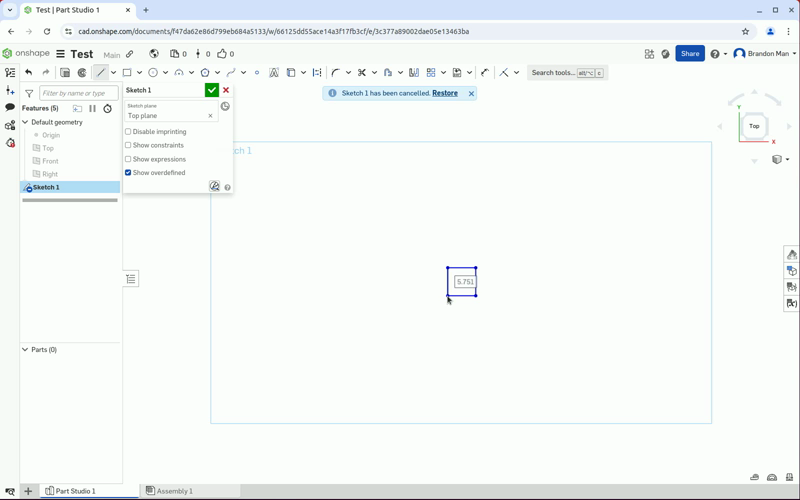
mouse_move(454, 288)
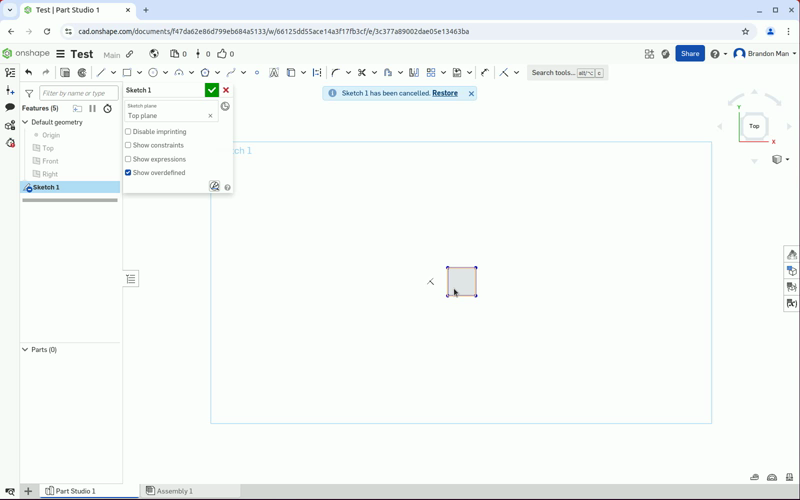
scroll(6)
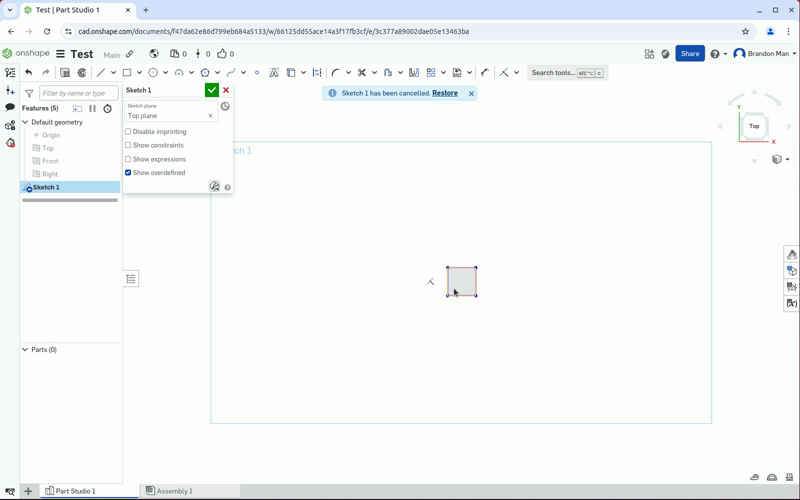
scroll(6)
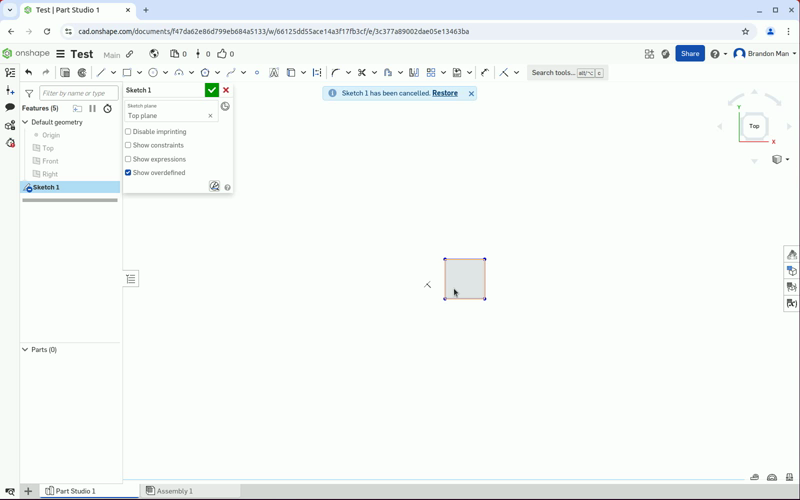
scroll(6)
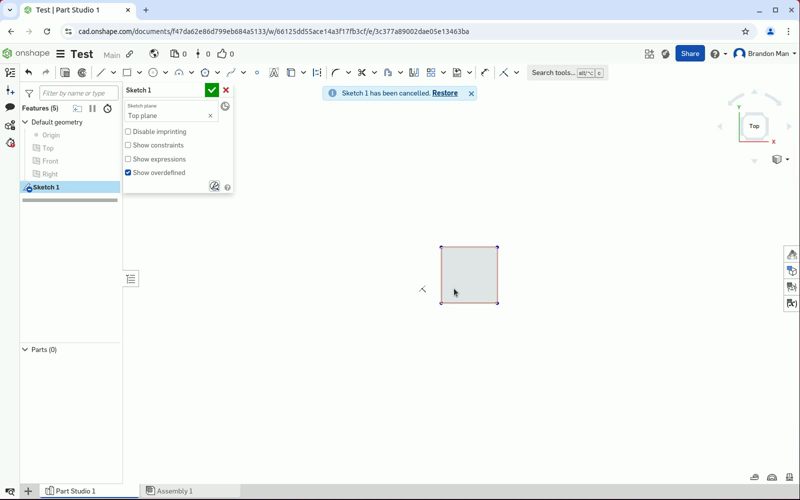
scroll(6)
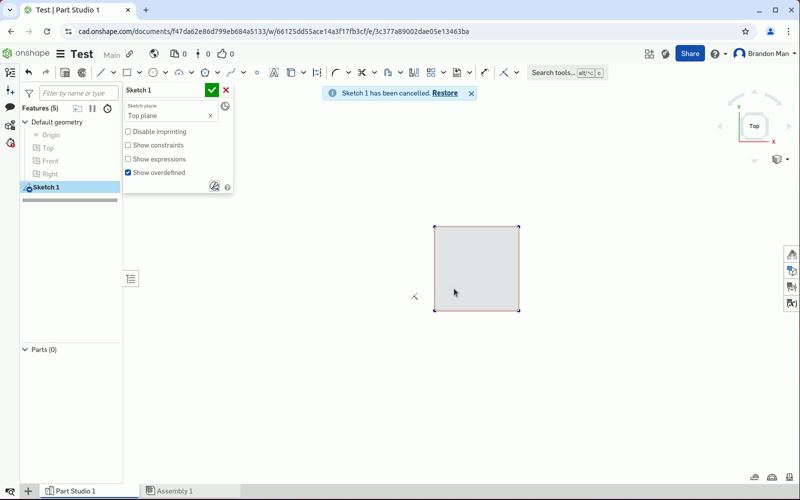
scroll(6)
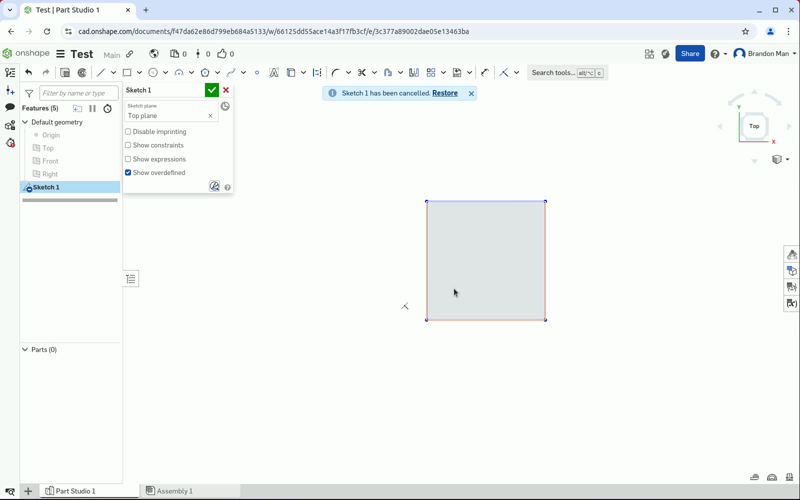
scroll(6)
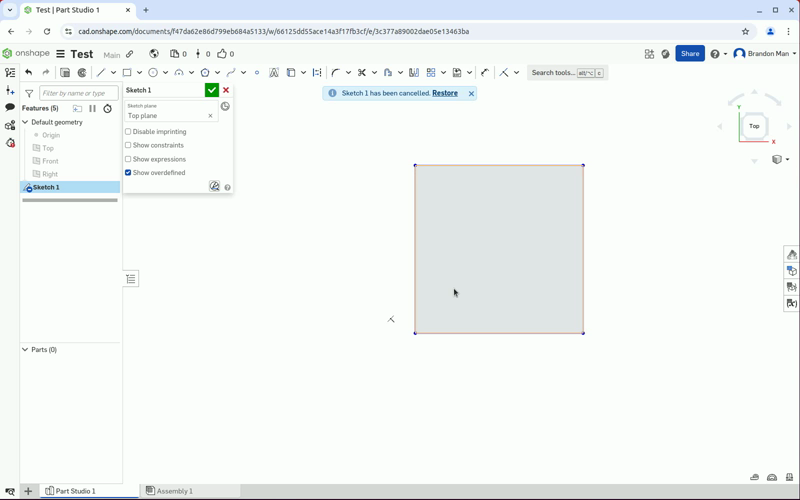
scroll(6)
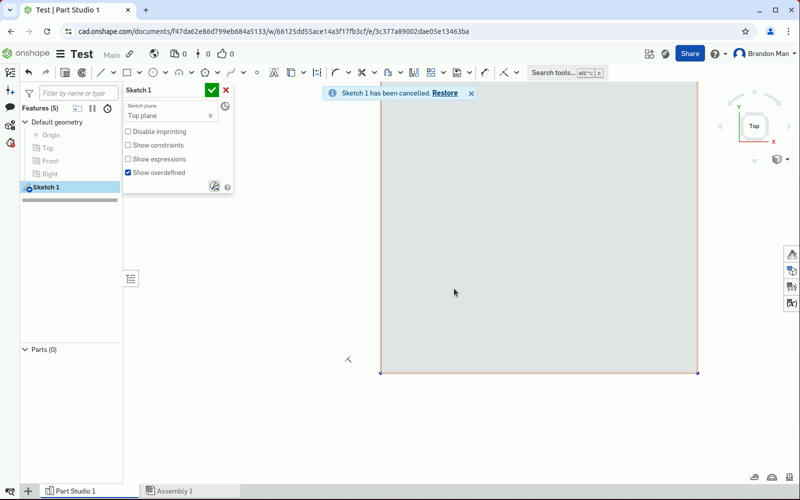
click(454, 288)
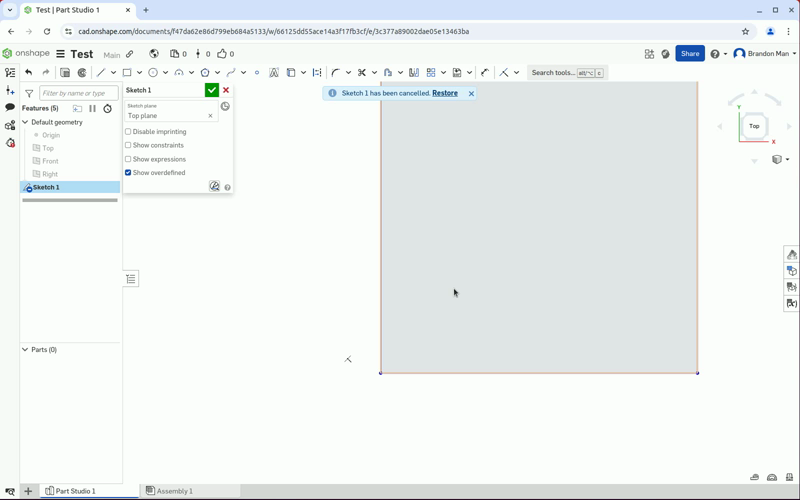
scroll(-6)
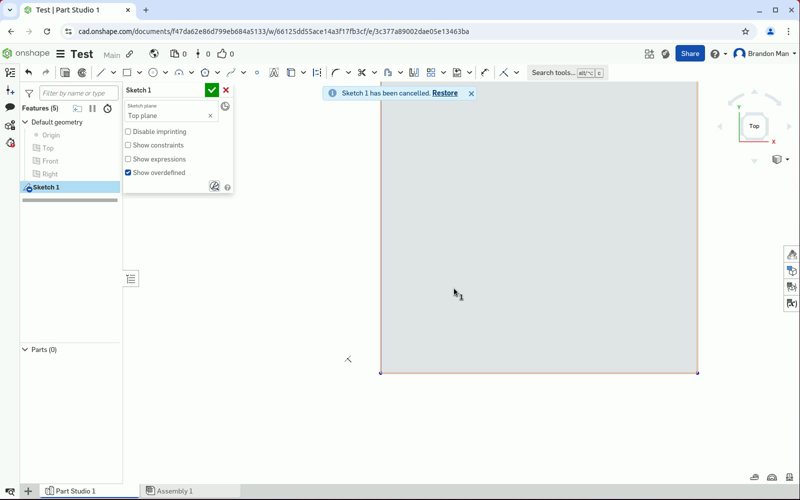
scroll(-6)
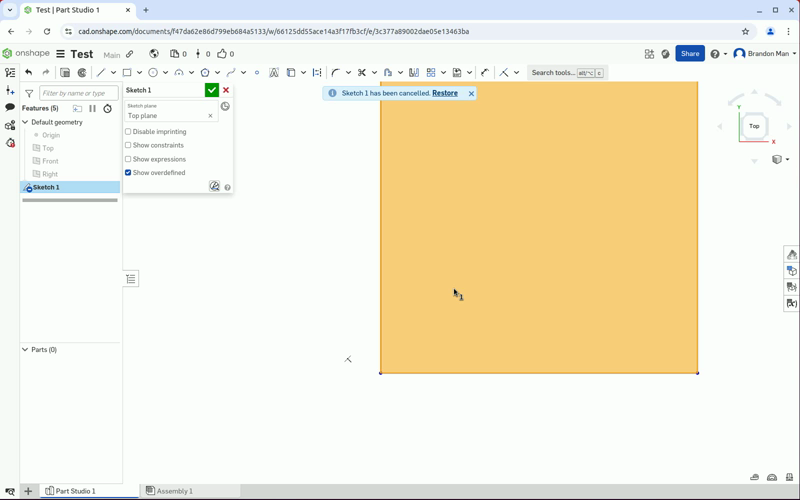
scroll(-6)
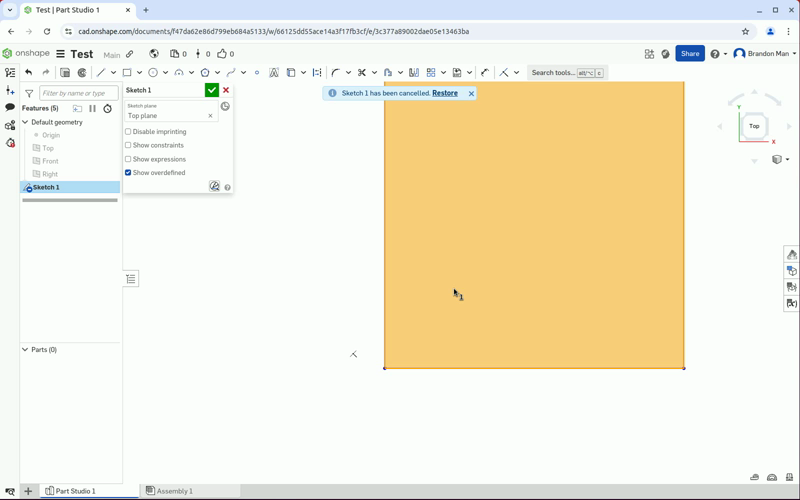
scroll(-6)
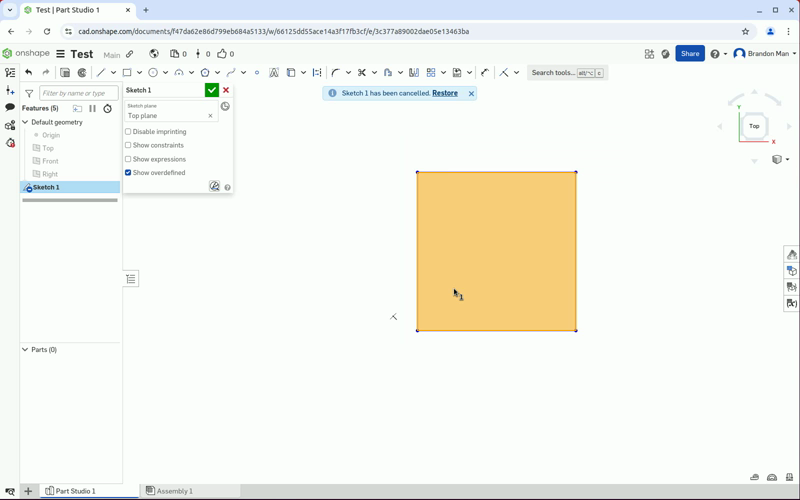
scroll(-6)
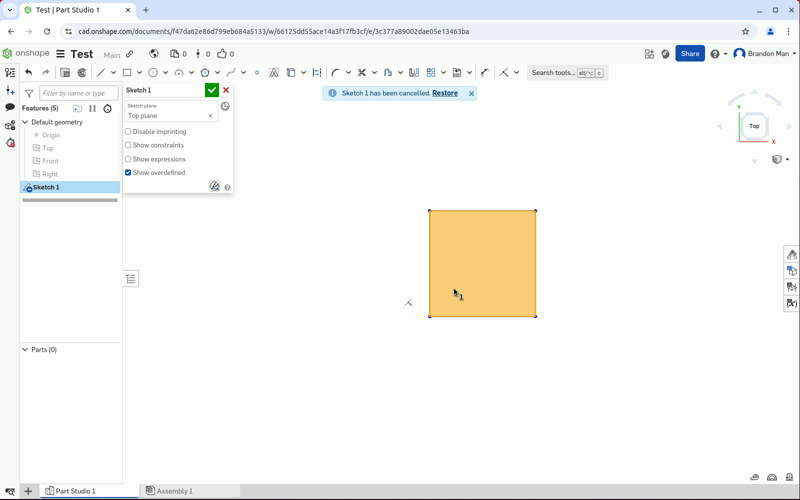
scroll(-6)
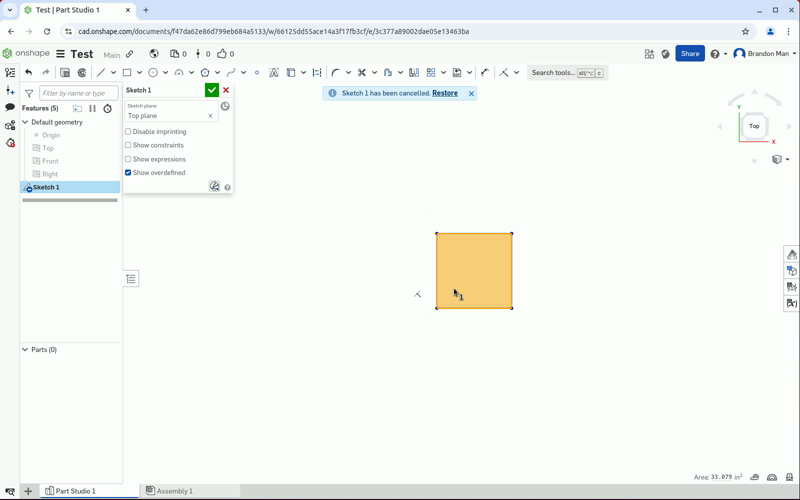
scroll(-6)
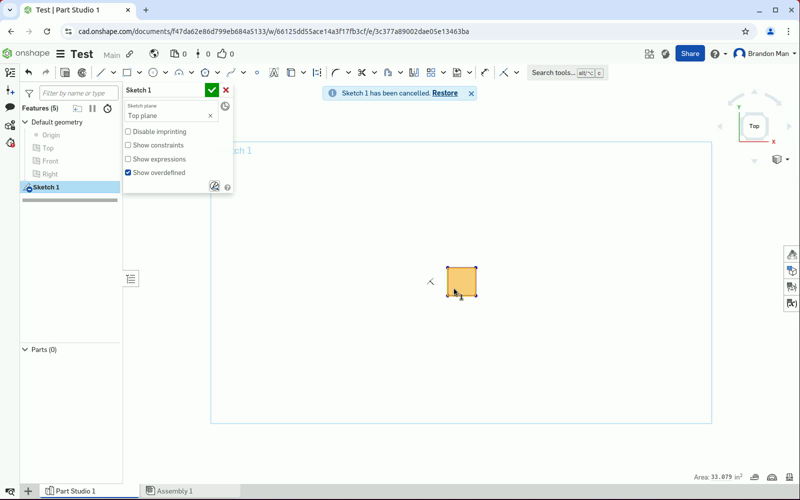
mouse_move(73, 352)
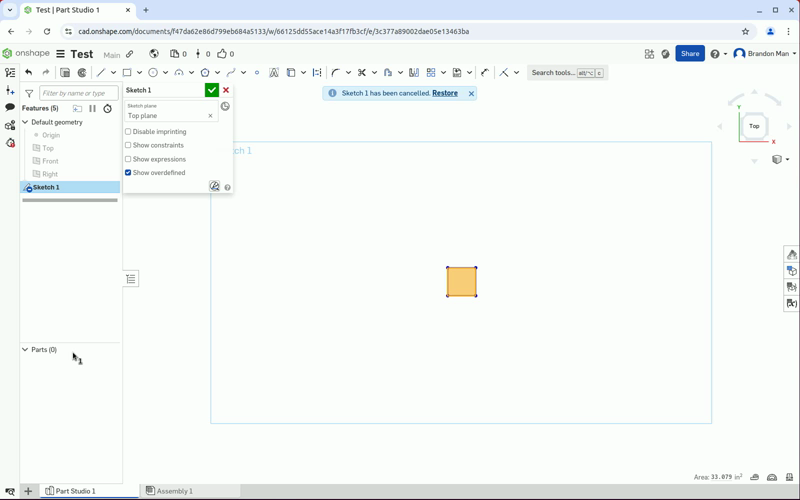
key(shift+y)
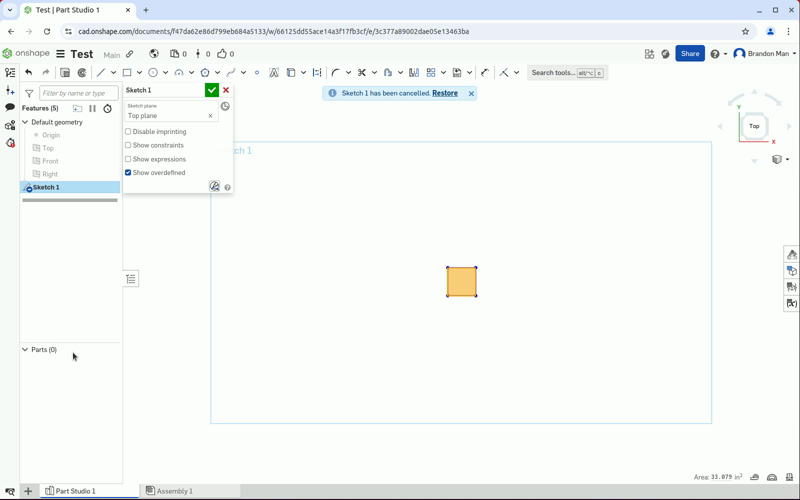
key(shift+e)
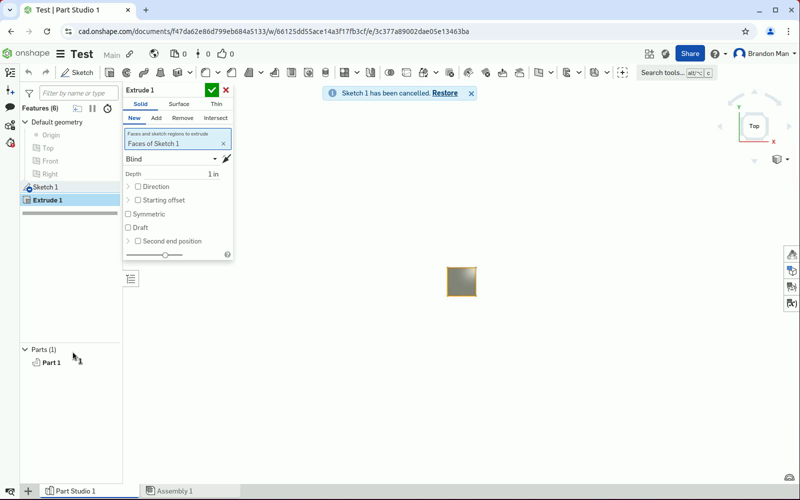
mouse_move(143, 106)
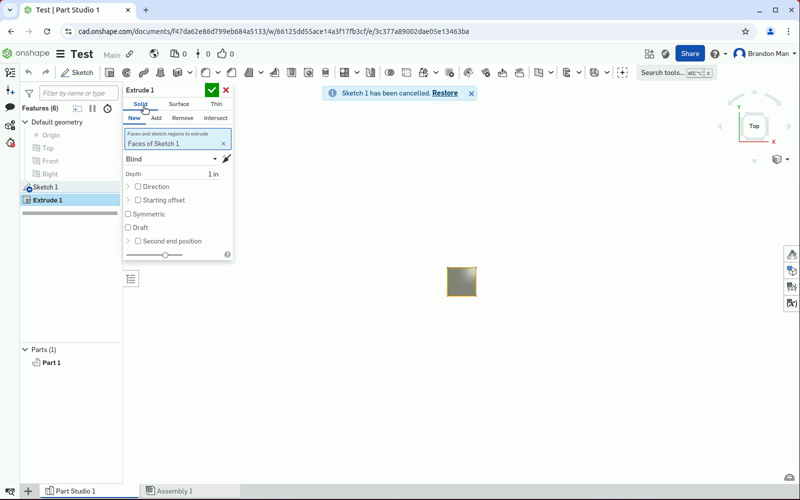
click(143, 106)
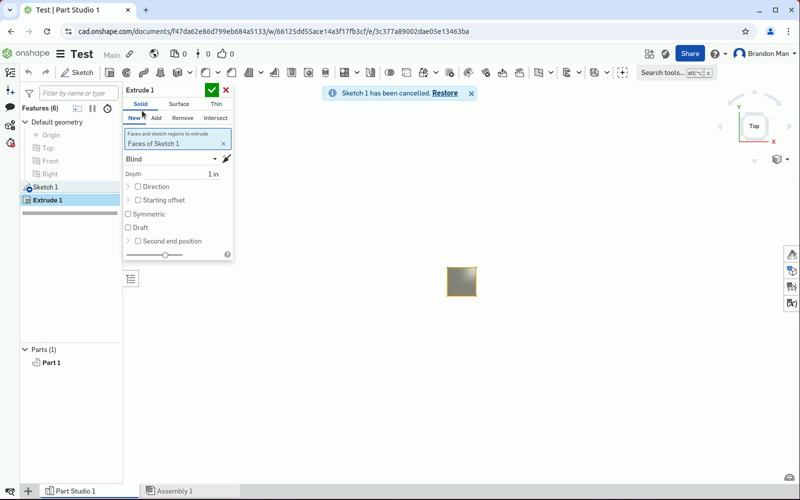
mouse_move(137, 120)
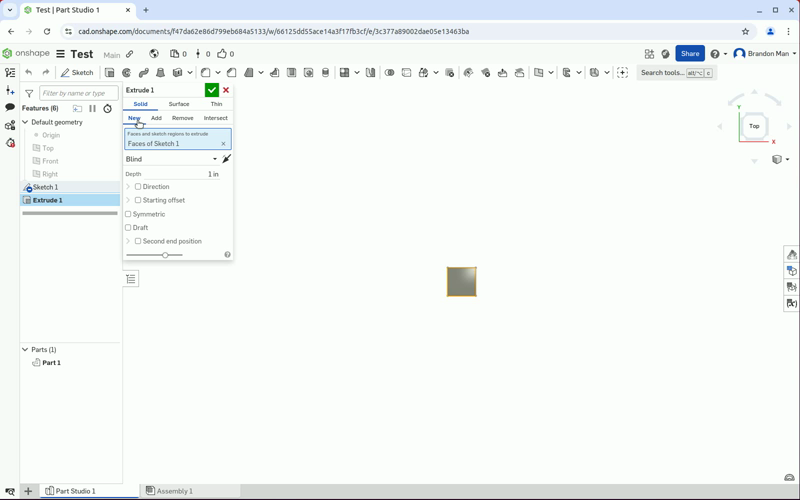
click(137, 120)
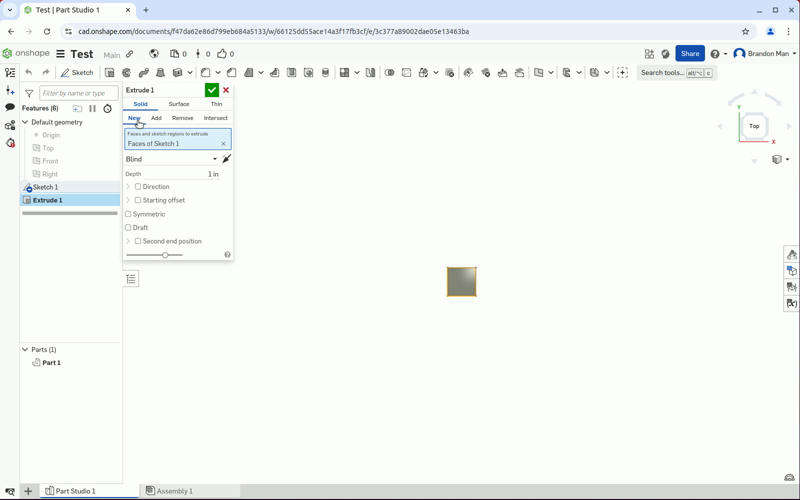
key(tab, 4)
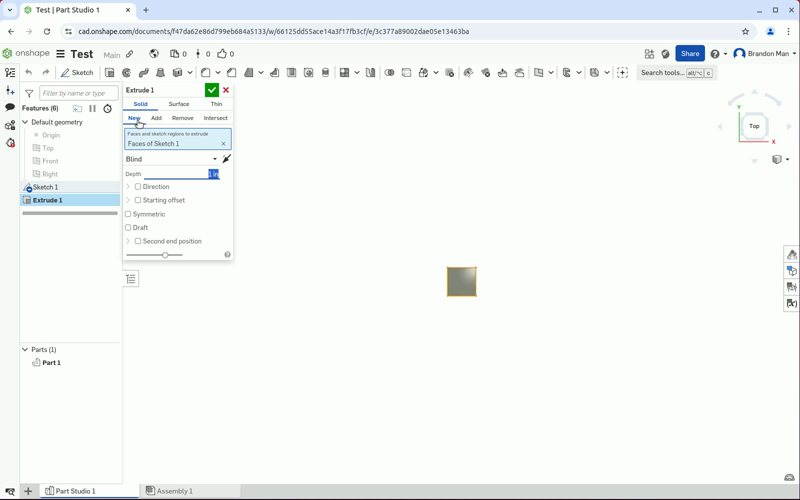
text(0.481)
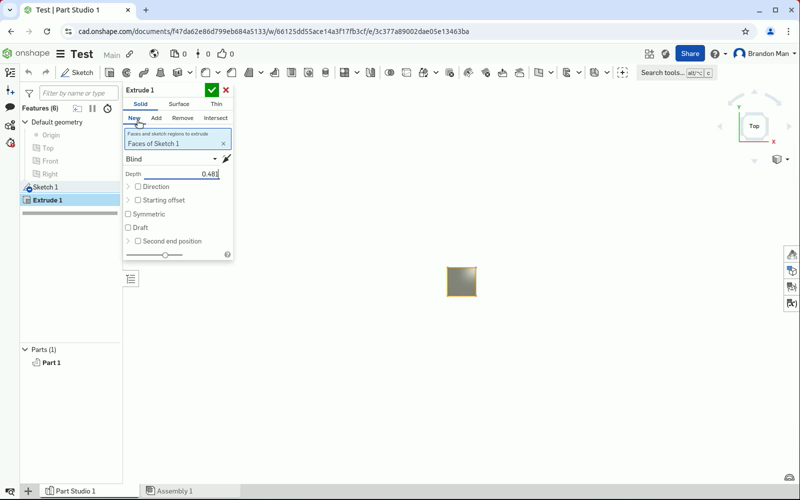
key(enter)
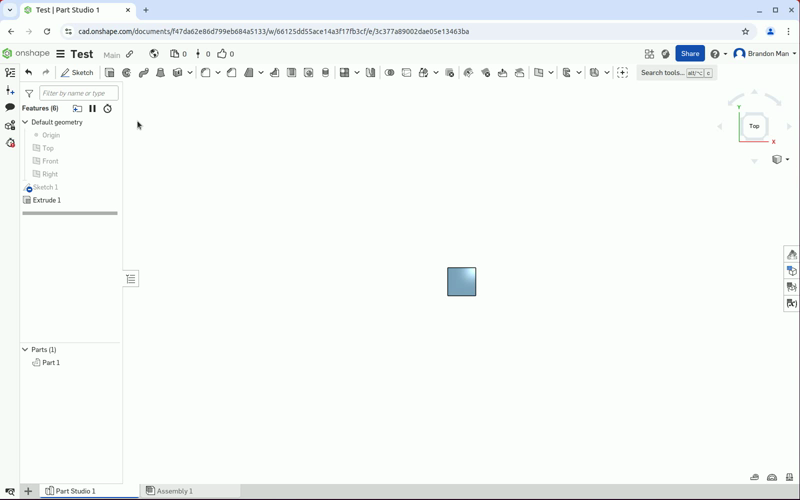
key(shift+h)
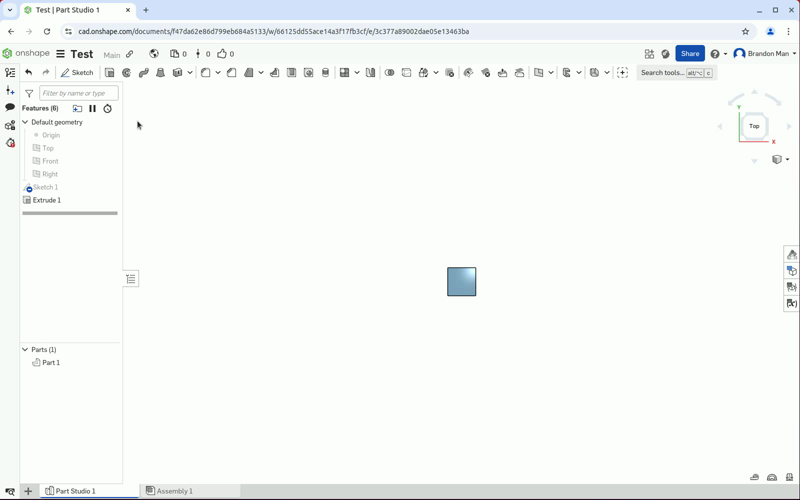
key(shift+h)
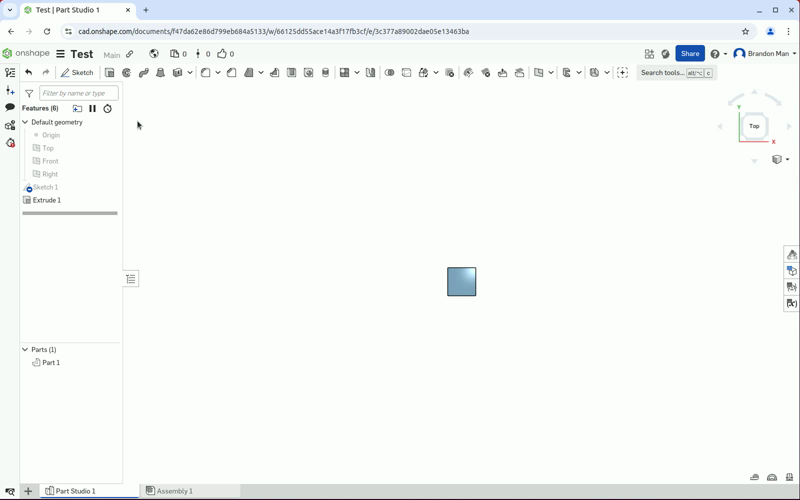
mouse_move(73, 189)
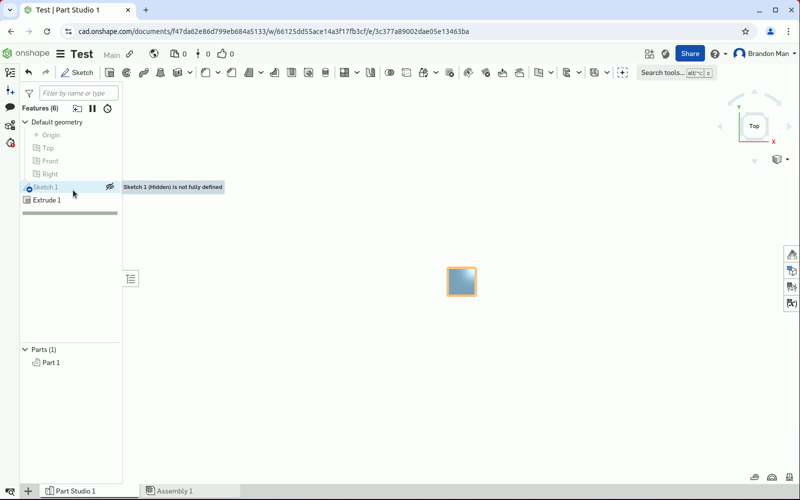
click(73, 189)
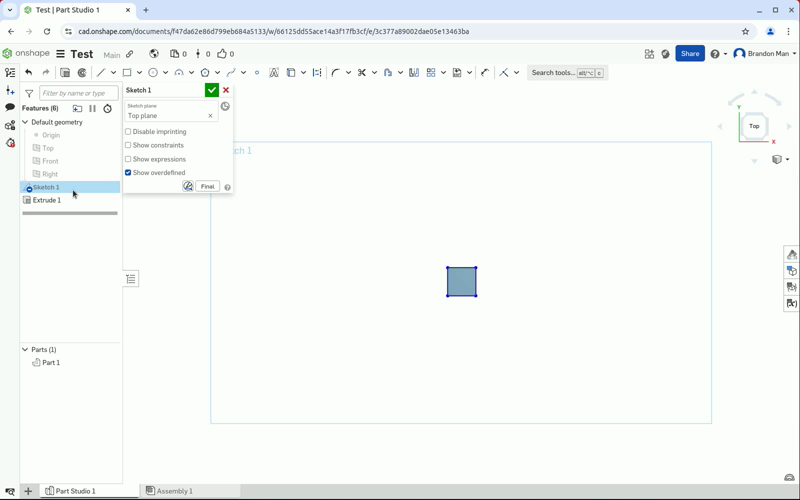
mouse_move(229, 92)
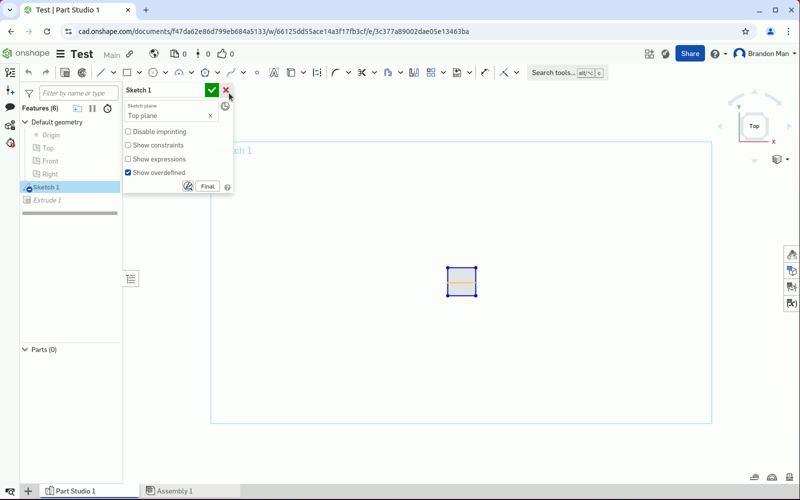
click(229, 92)
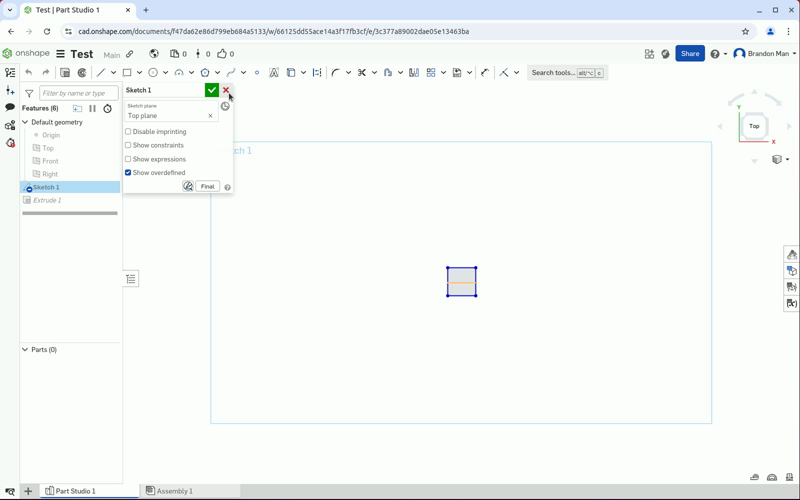
key(shift+s)
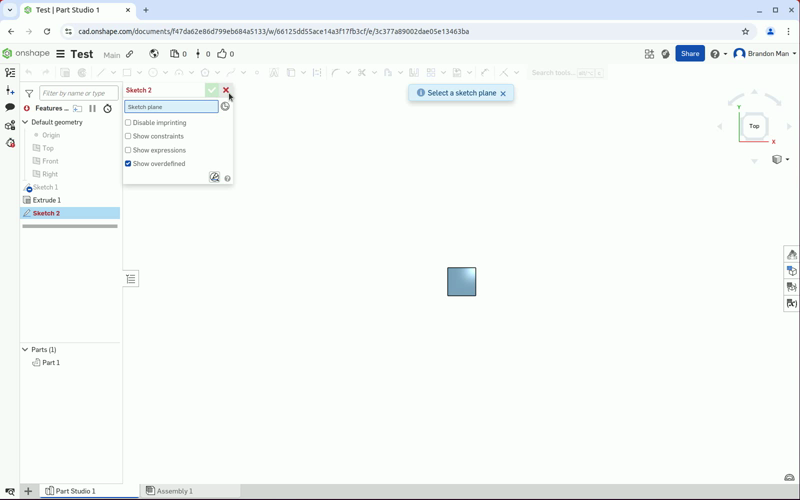
mouse_move(73, 150)
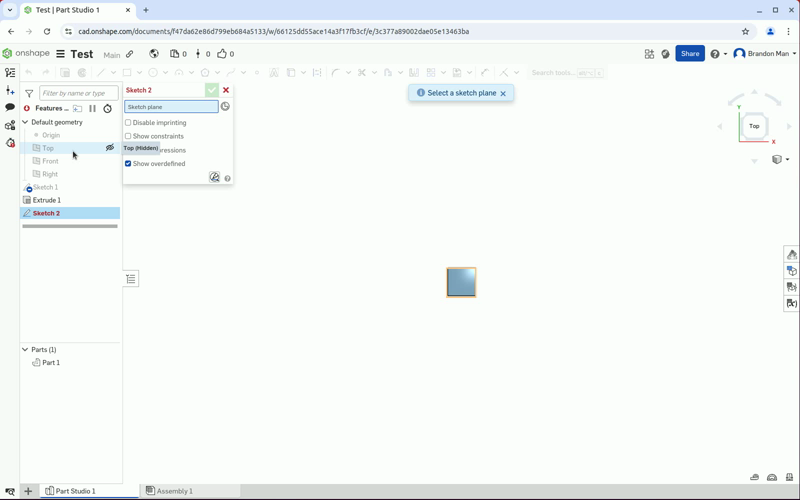
click(73, 150)
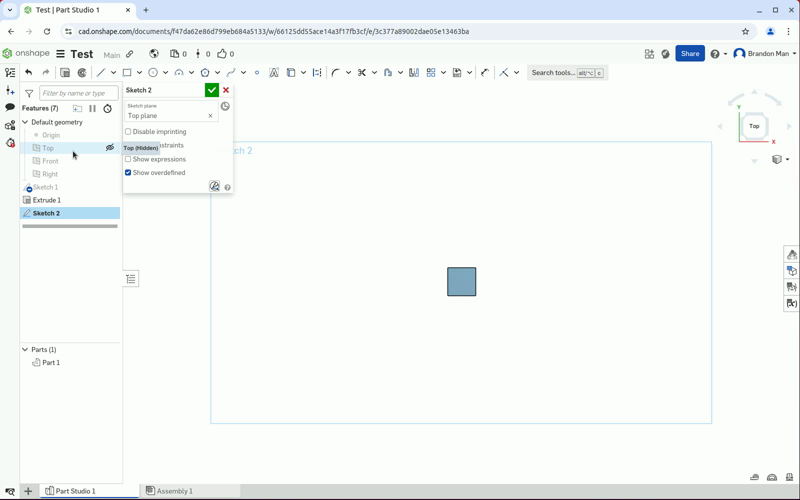
mouse_move(73, 352)
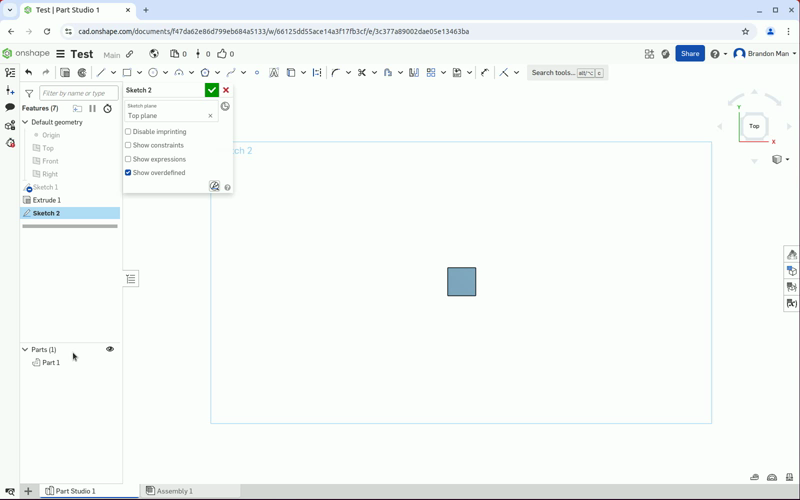
key(y)
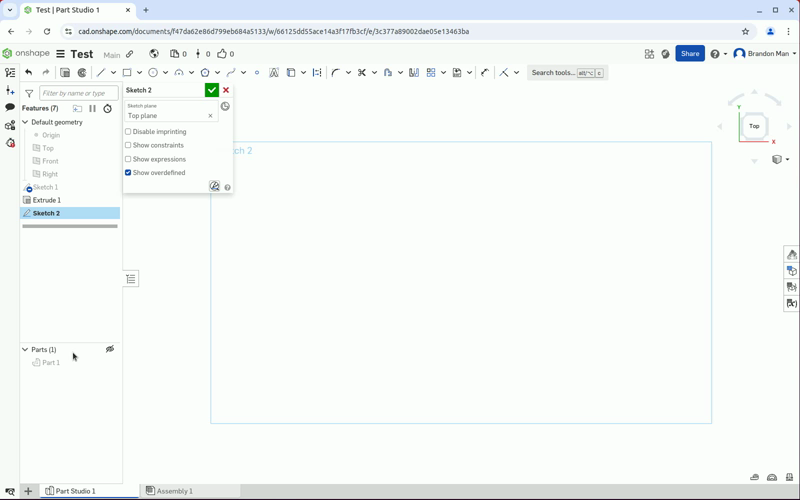
key(l)
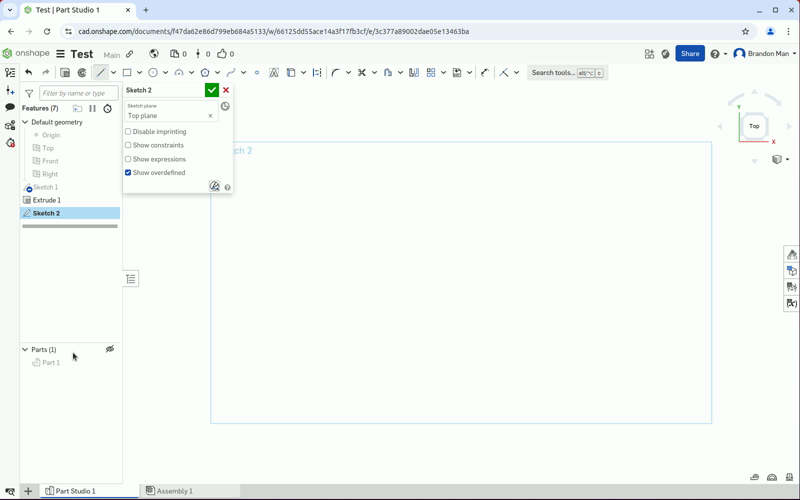
key_down(shift)
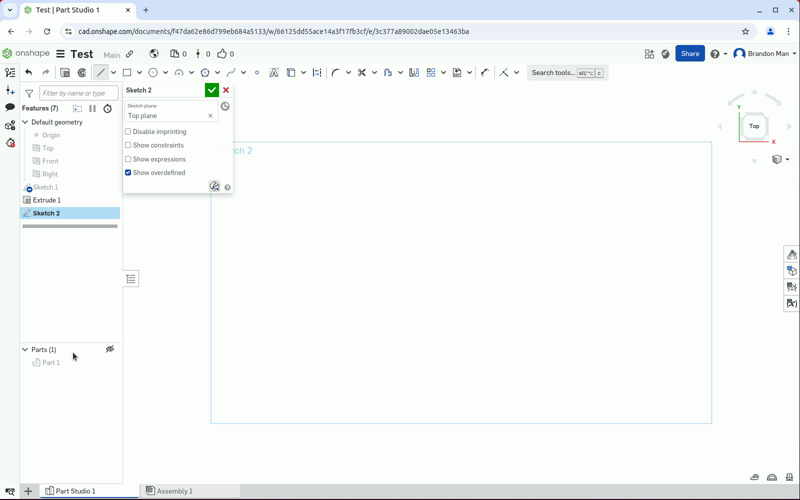
mouse_move(348, 264)
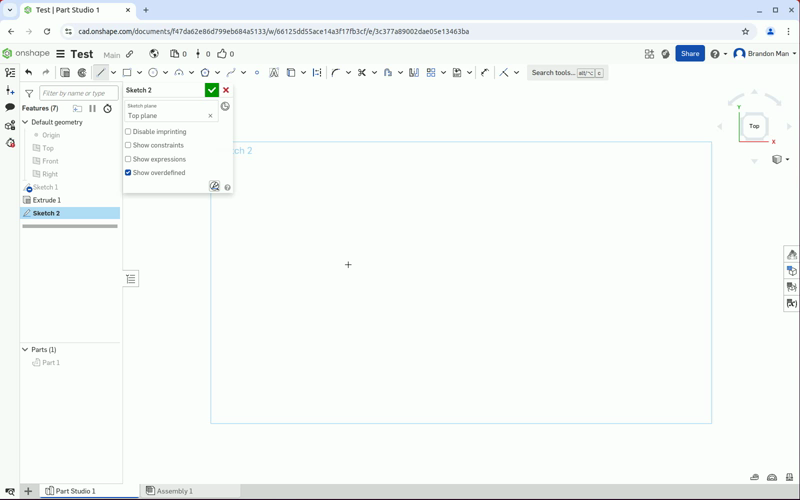
click(348, 264)
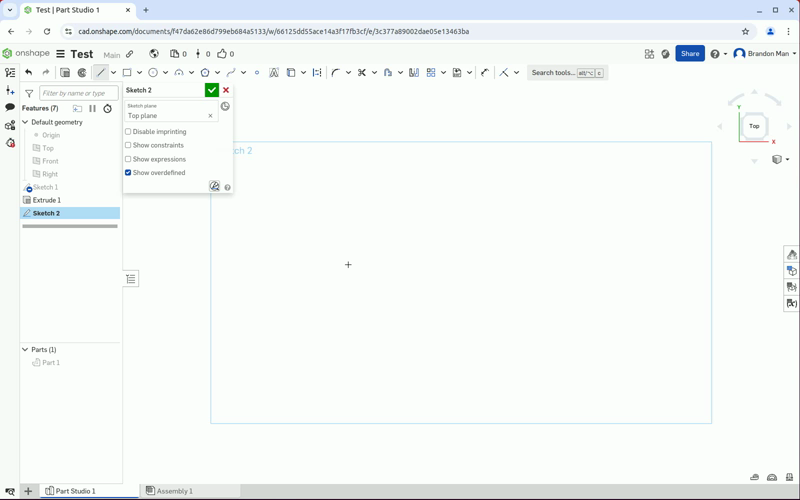
key_up(shift)
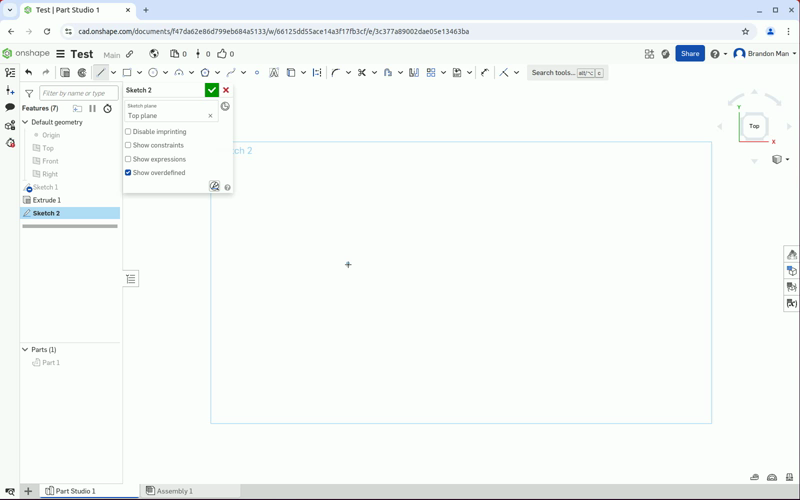
key_down(shift)
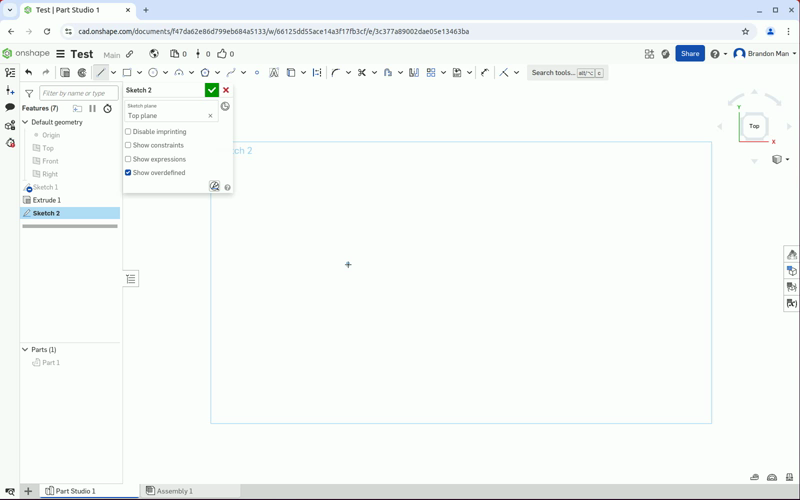
mouse_move(437, 264)
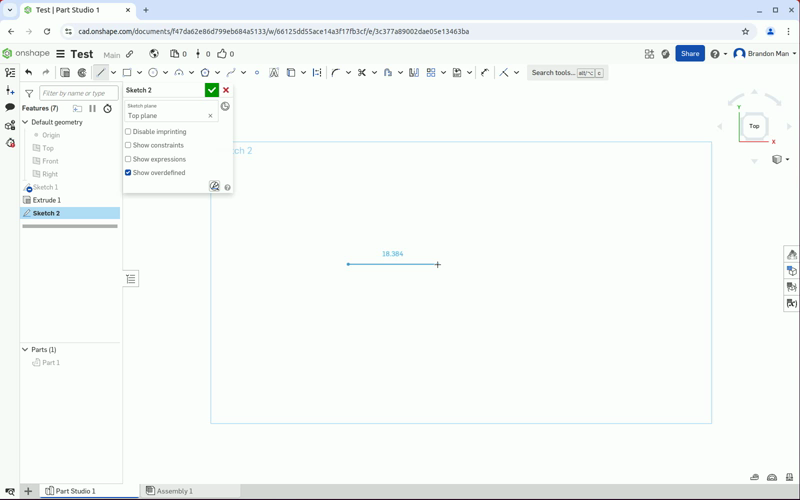
click(437, 264)
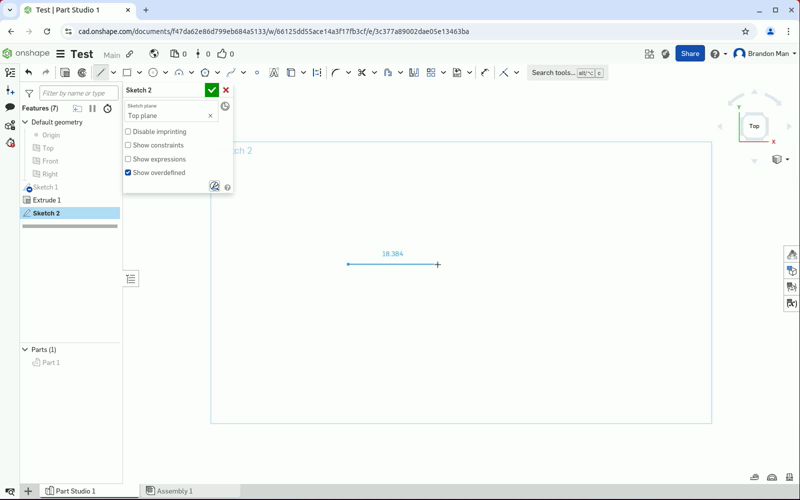
key_up(shift)
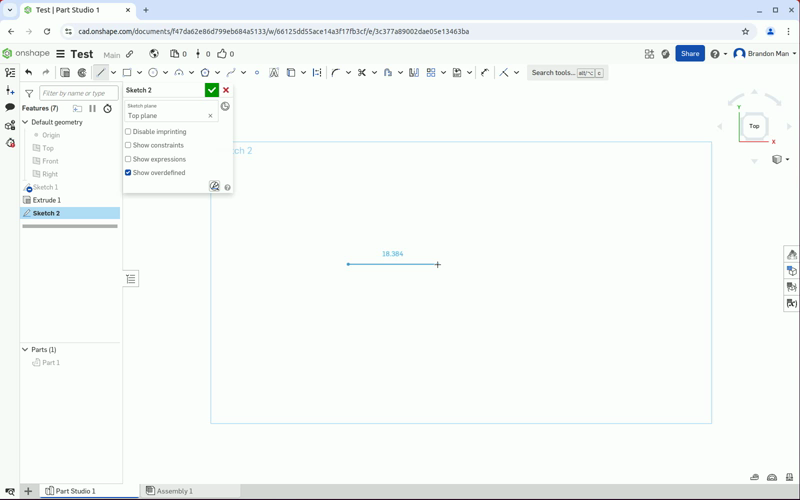
key_down(shift)
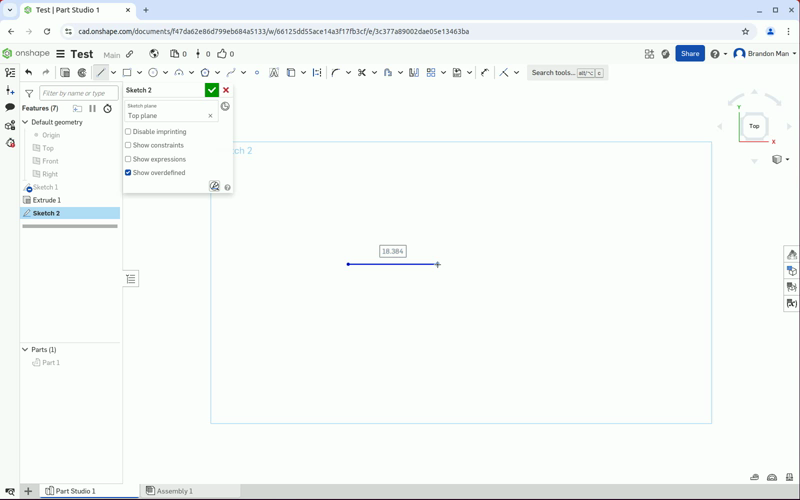
mouse_move(467, 264)
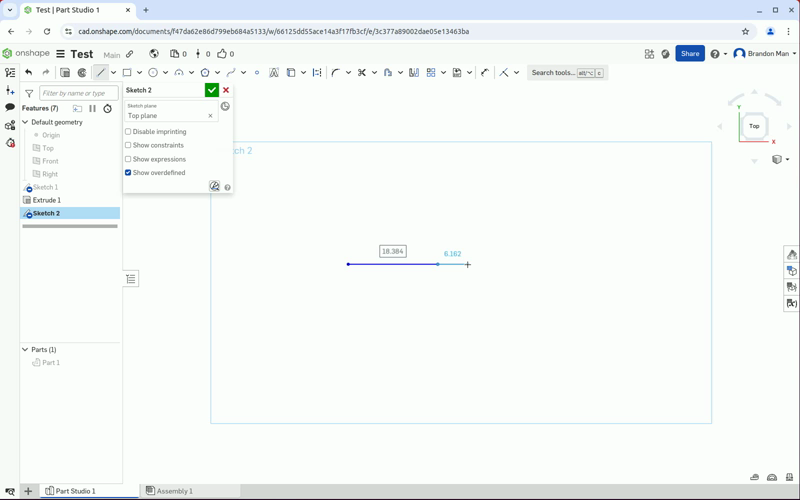
mouse_move(437, 237)
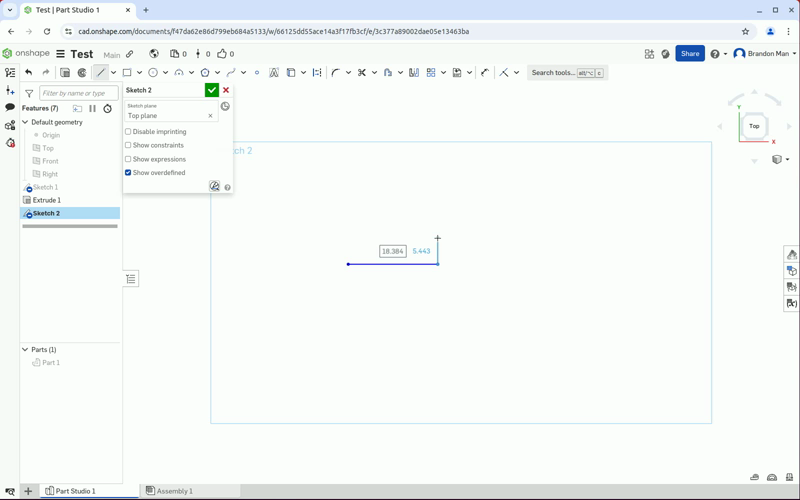
click(437, 237)
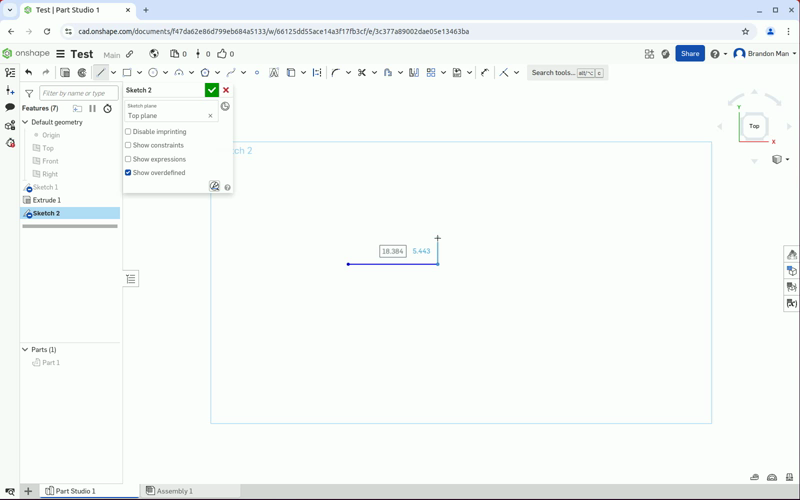
key_up(shift)
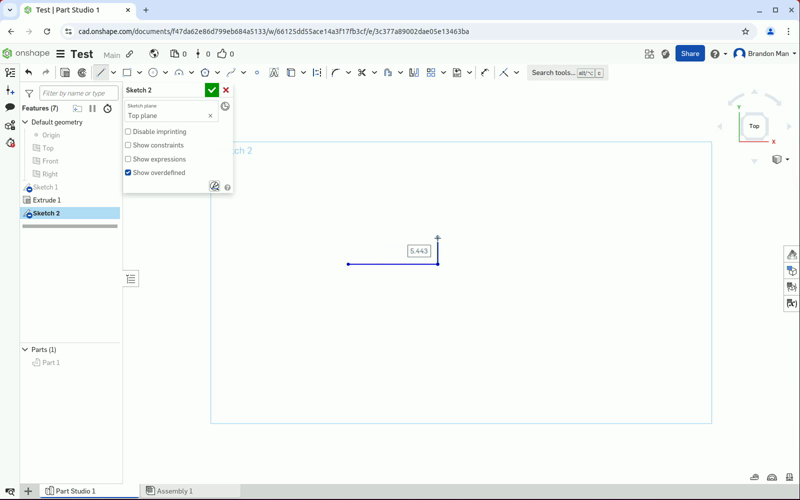
key_down(shift)
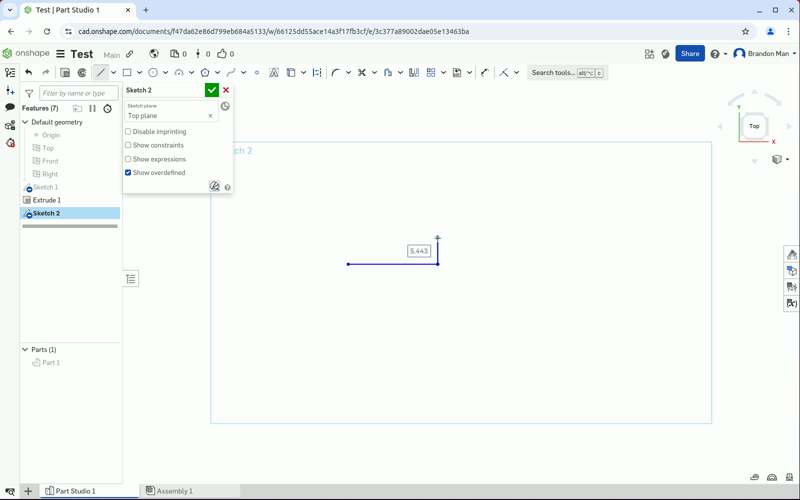
mouse_move(348, 237)
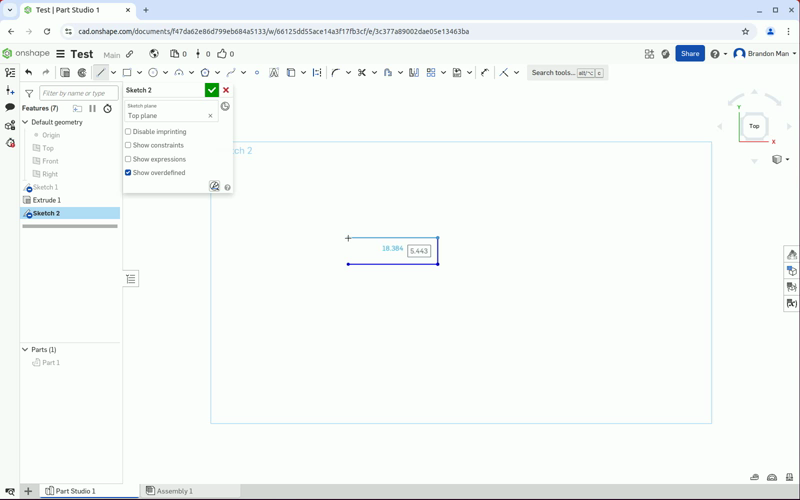
click(348, 237)
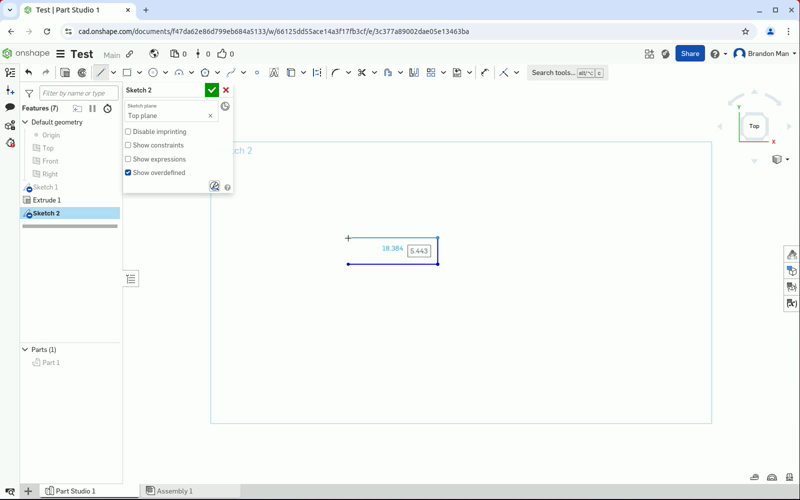
key_up(shift)
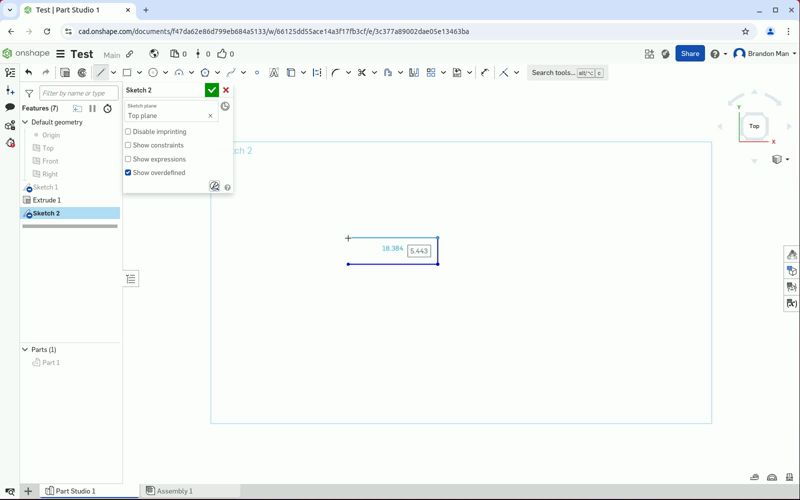
mouse_move(378, 237)
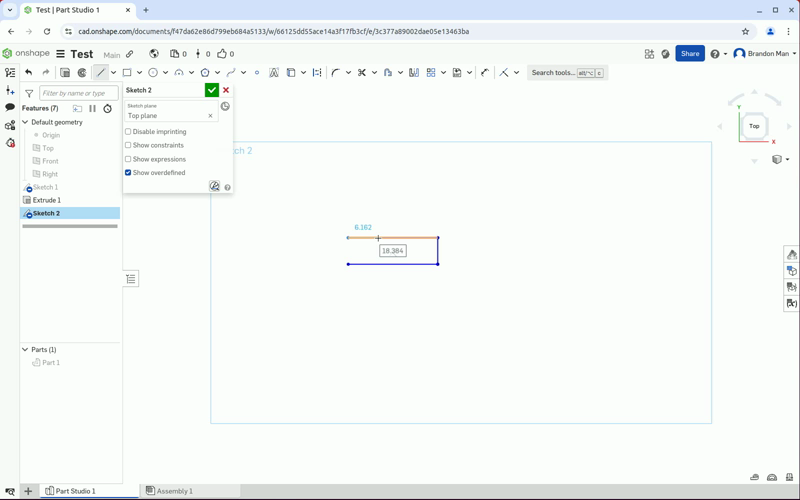
key_down(shift)
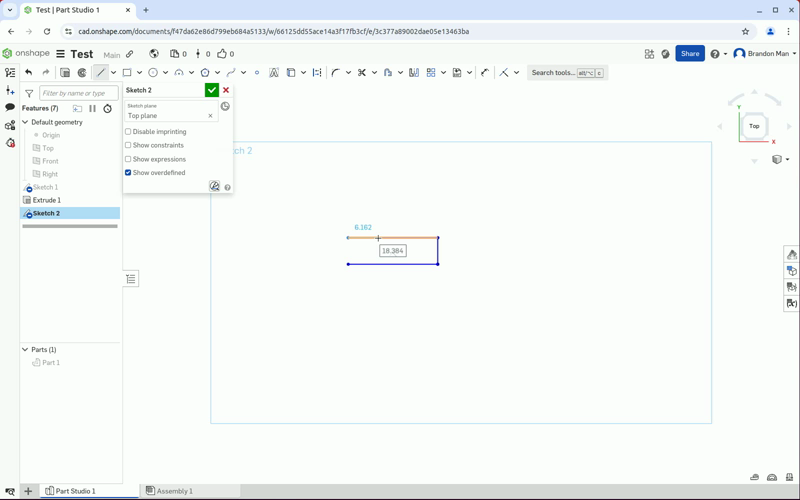
mouse_move(348, 264)
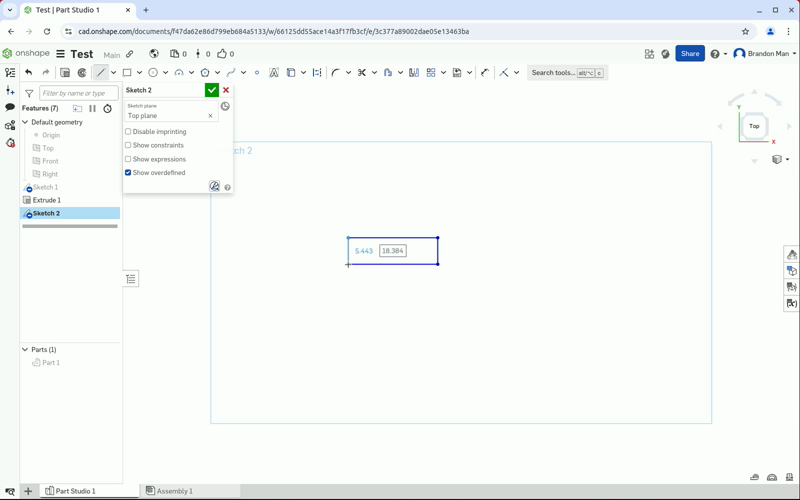
key_up(shift)
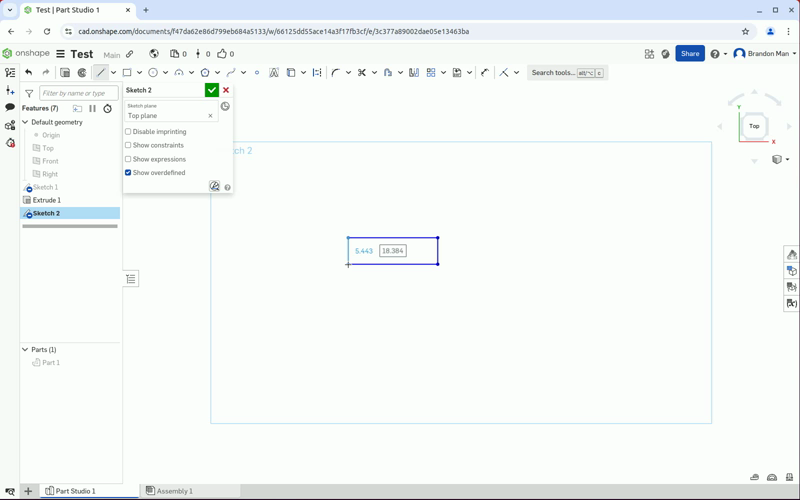
click(348, 264)
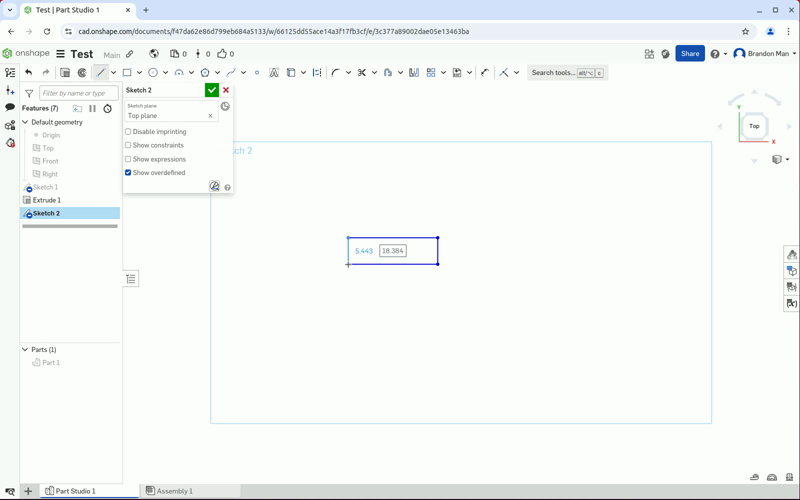
key(esc)
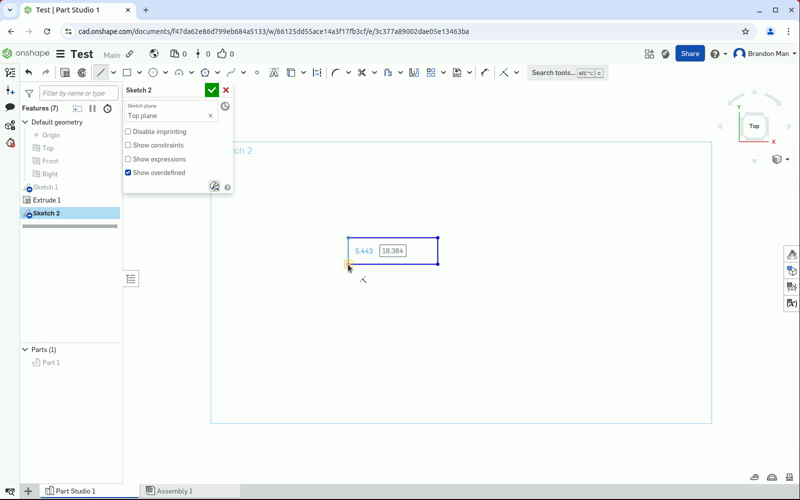
mouse_move(355, 262)
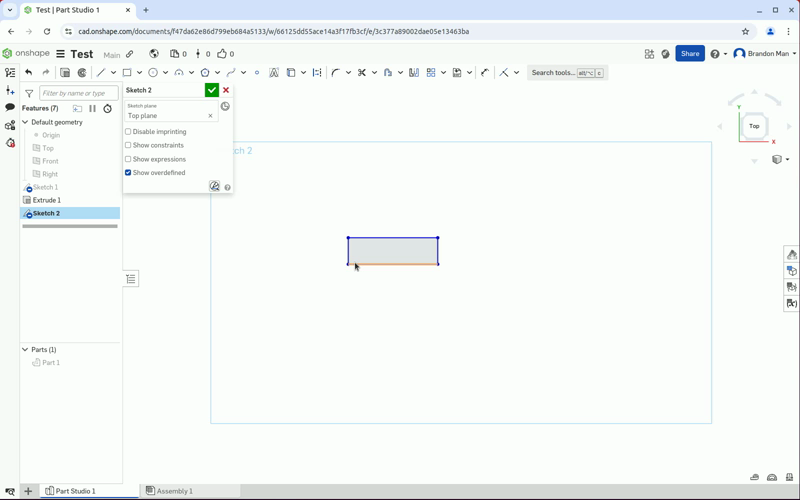
click(355, 262)
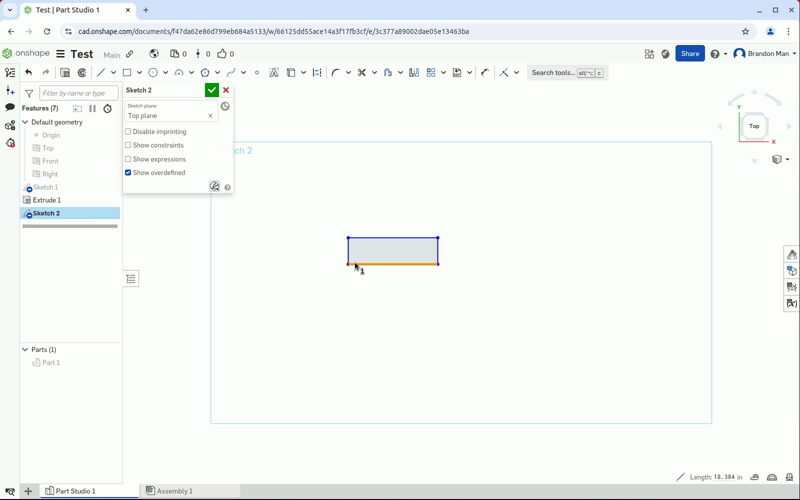
mouse_move(73, 352)
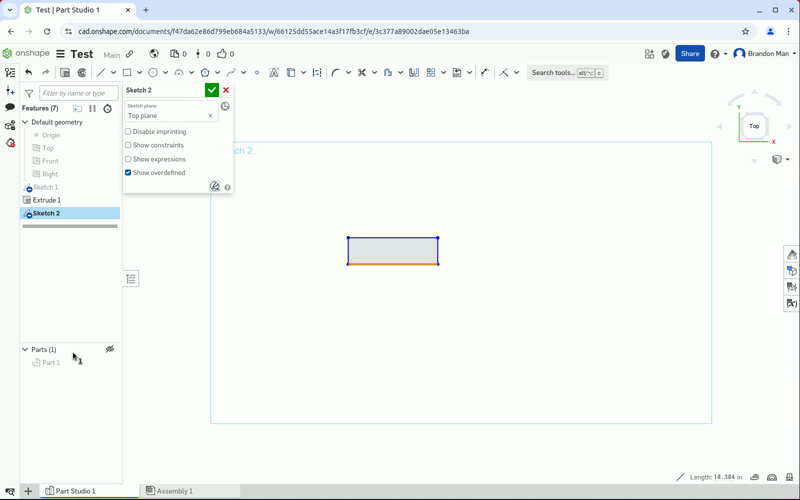
key(shift+y)
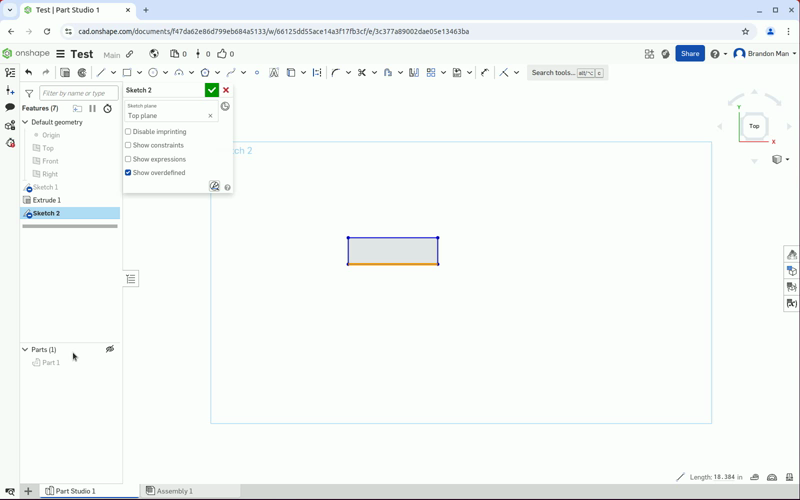
key(shift+e)
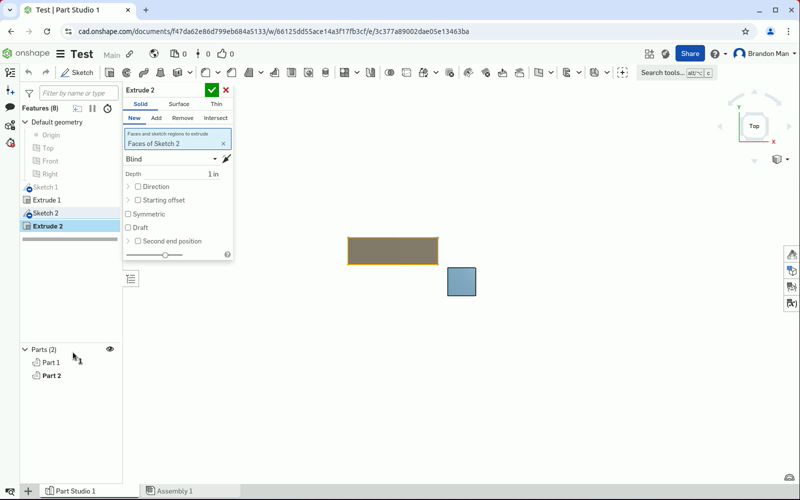
mouse_move(143, 106)
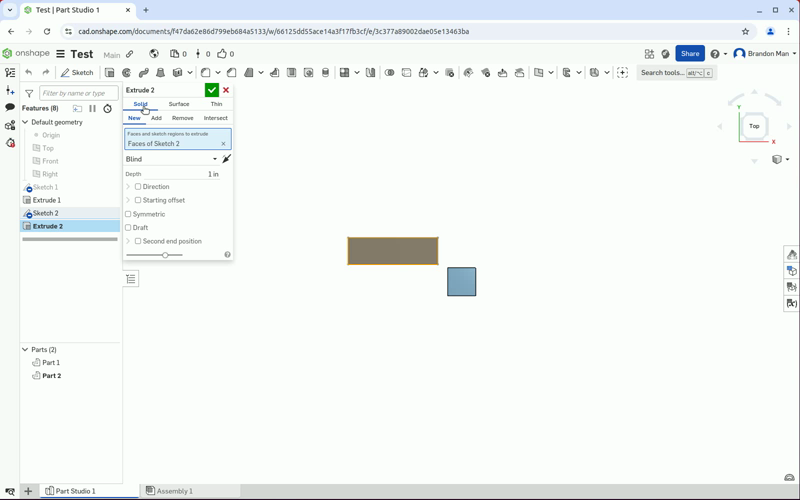
click(143, 106)
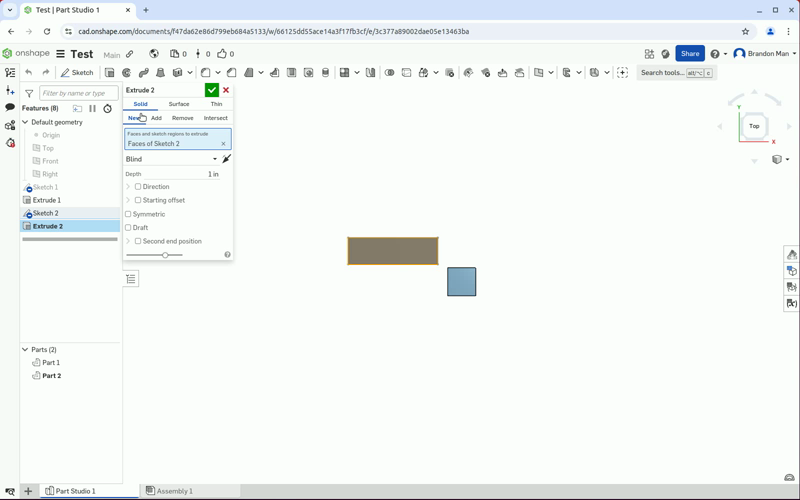
mouse_move(137, 120)
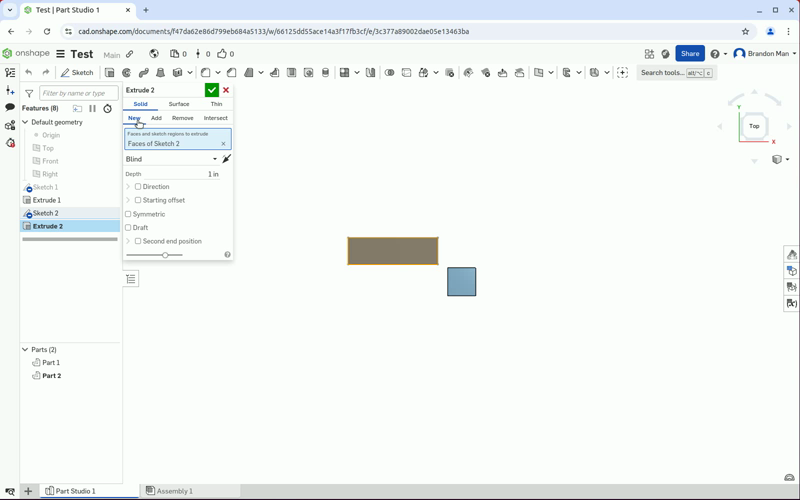
click(137, 120)
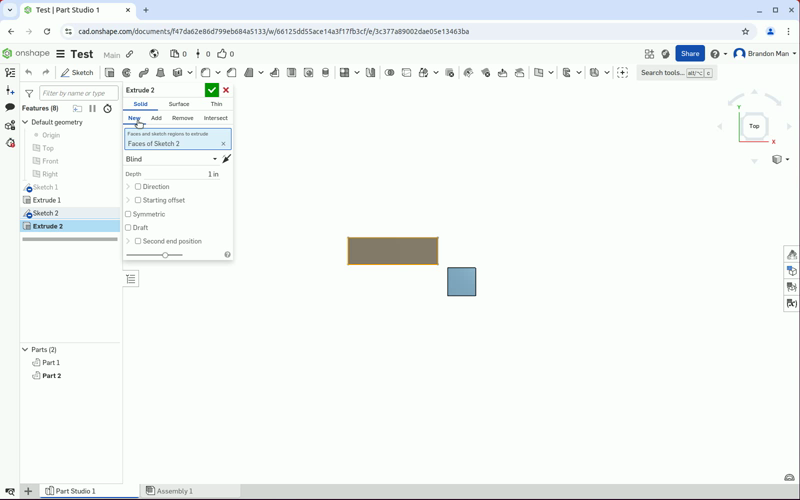
key(tab, 4)
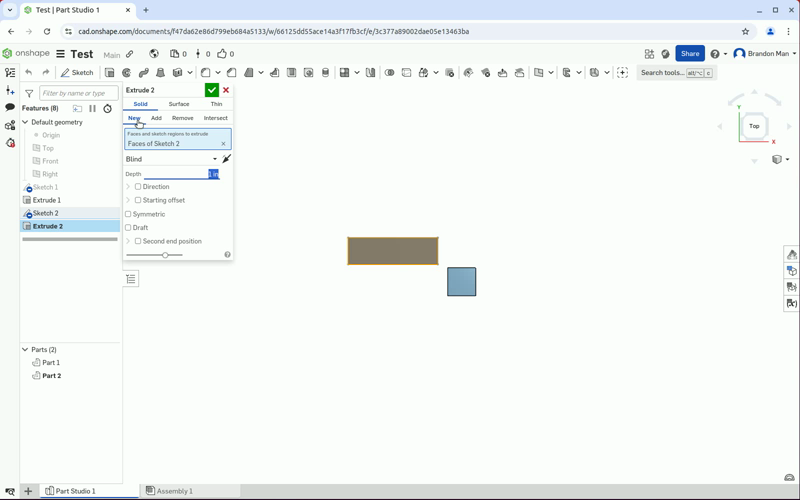
text(0.481)
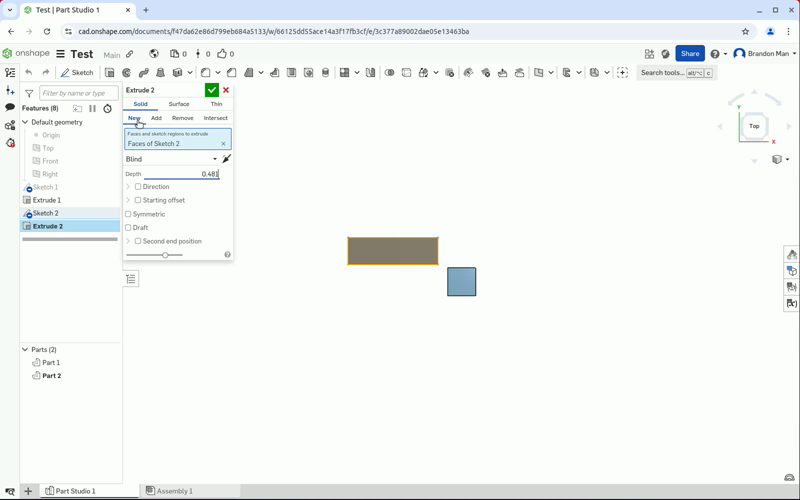
key(enter)
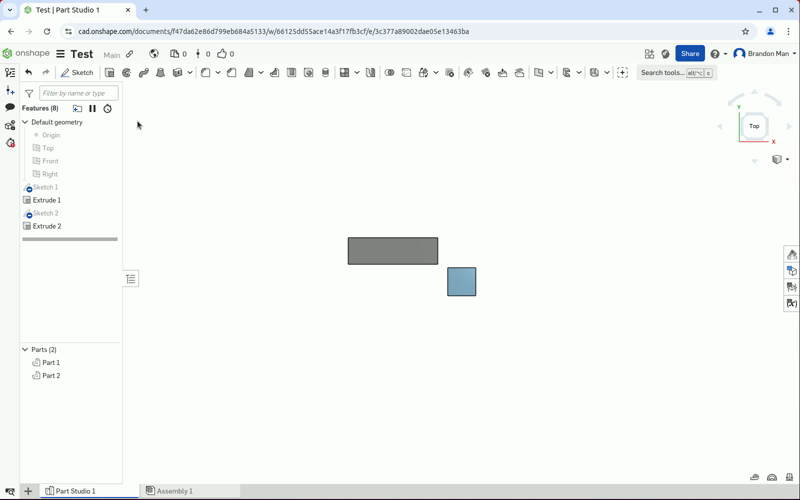
key(shift+h)
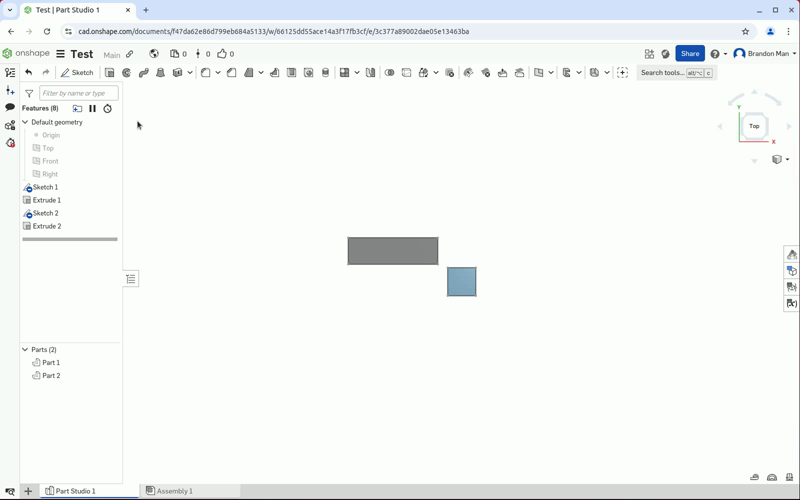
key(shift+h)
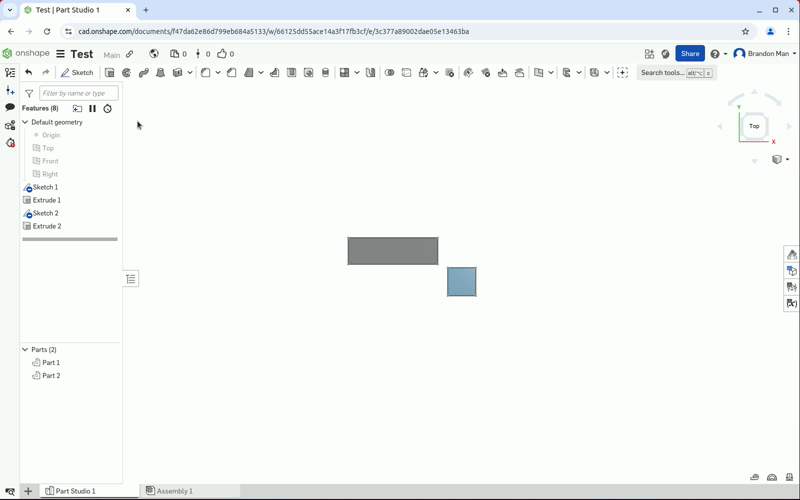
key(shift+7)
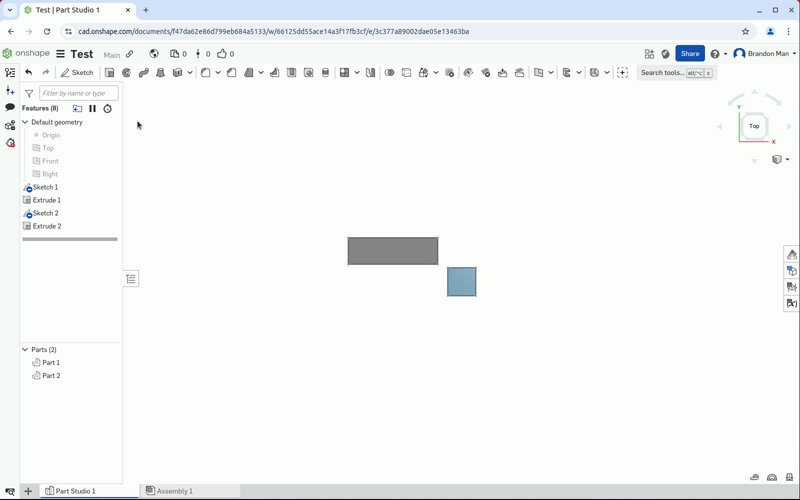
key(up, 3)
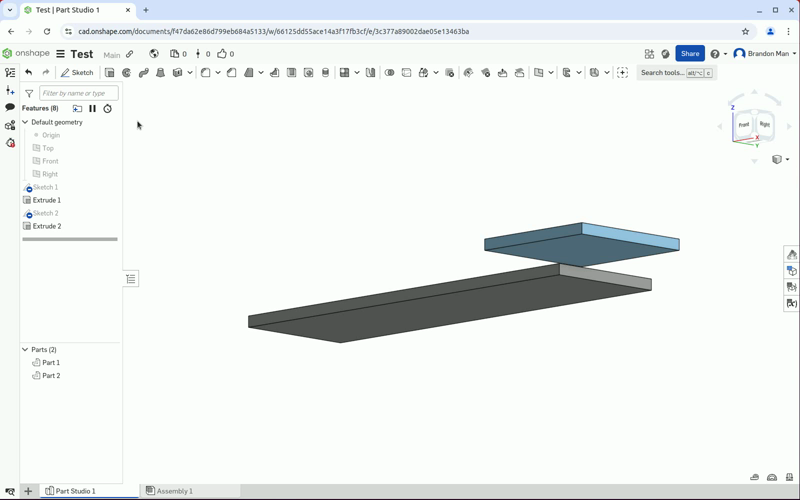
key(left, 3)
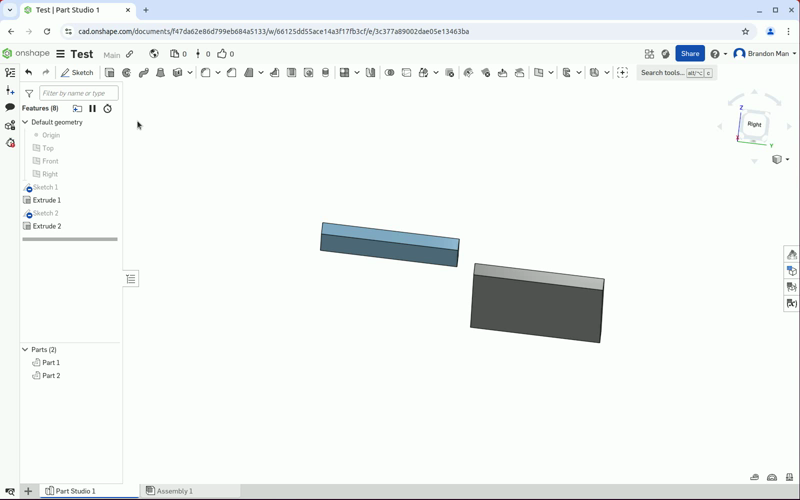
key(right, 3)
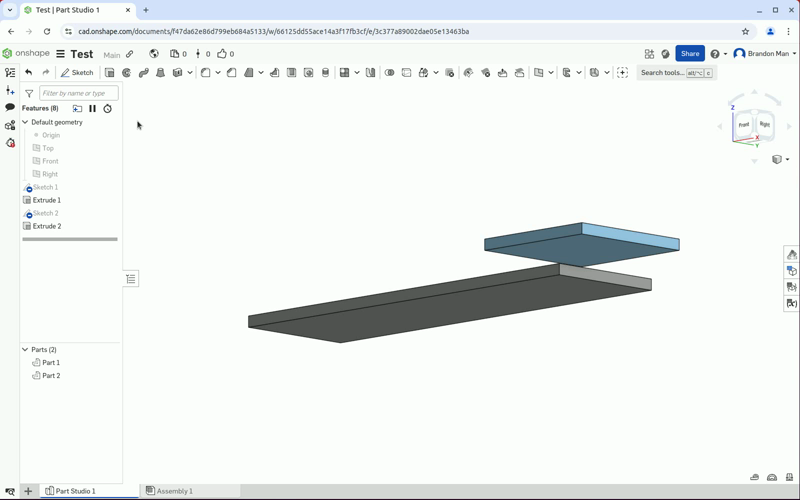
key(down, 3)
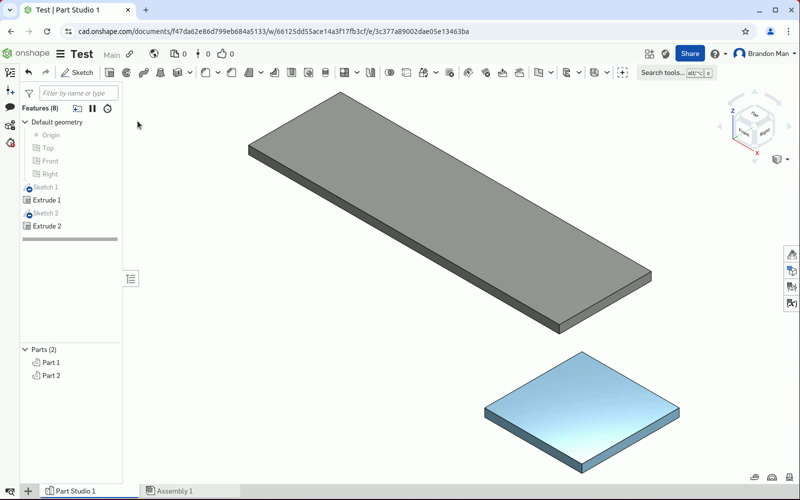
mouse_move(73, 189)
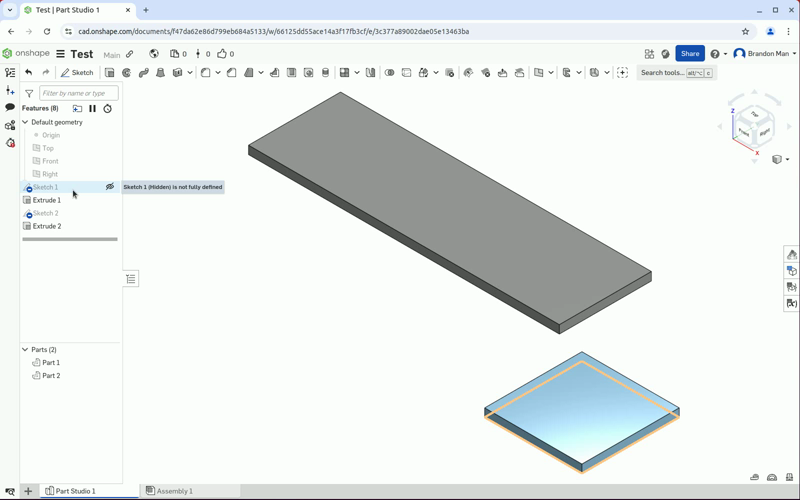
click(73, 189)